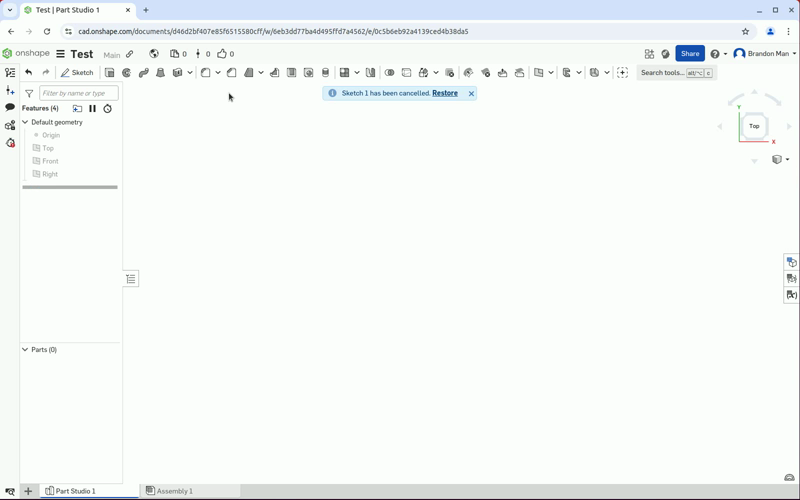
key(shift+h)
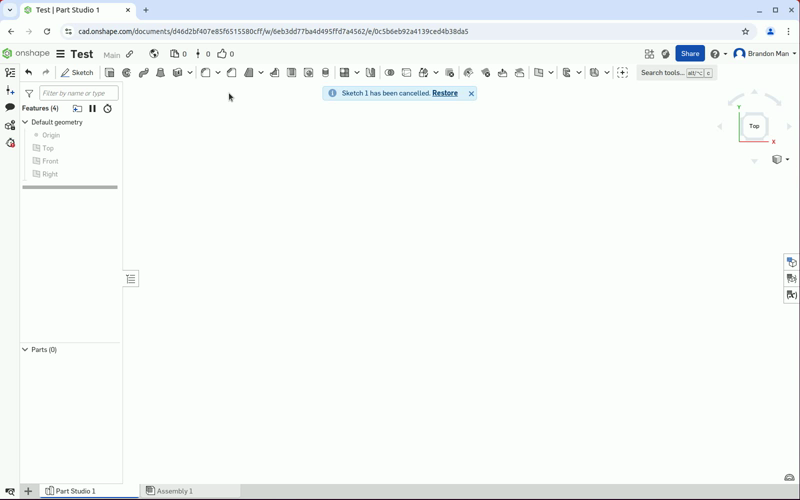
key(shift+s)
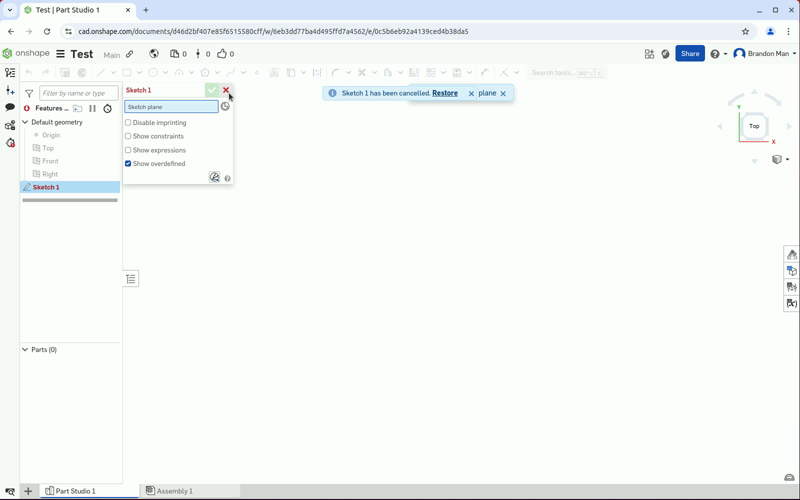
mouse_move(73, 150)
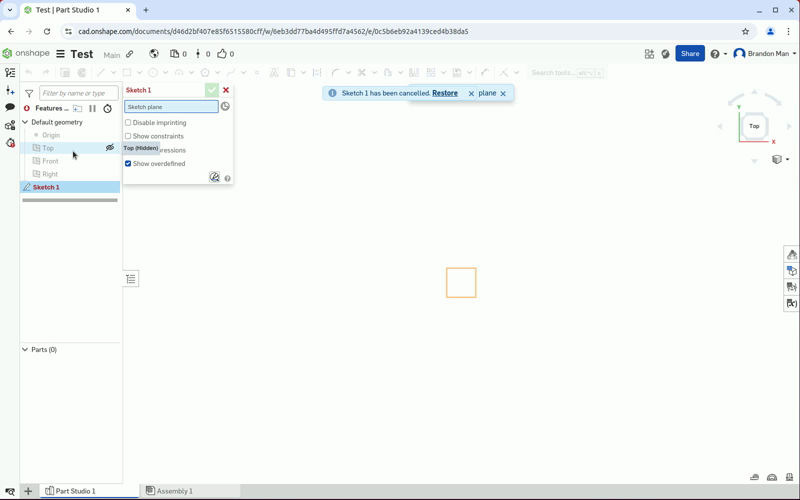
click(73, 150)
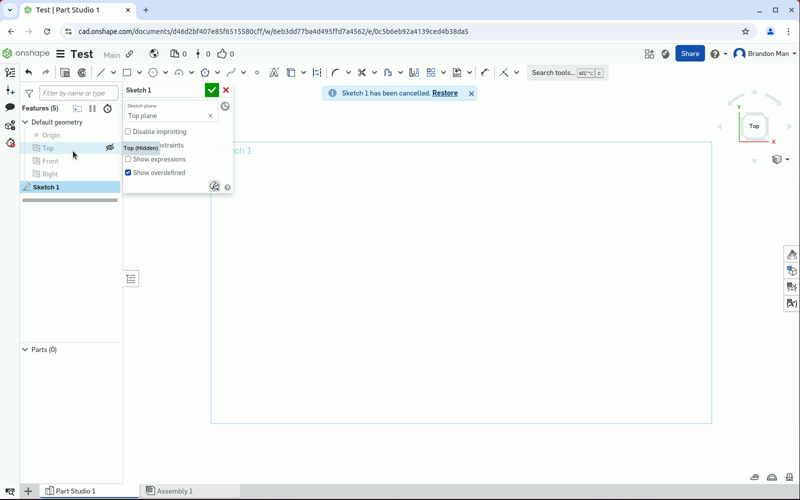
mouse_move(73, 352)
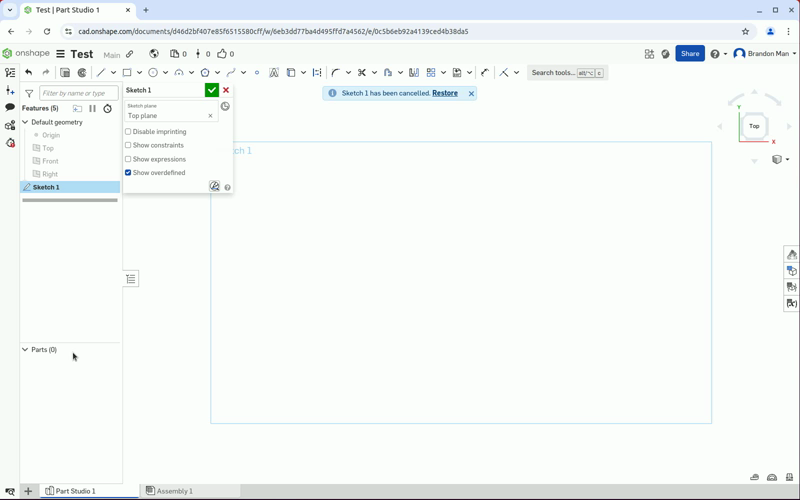
key(y)
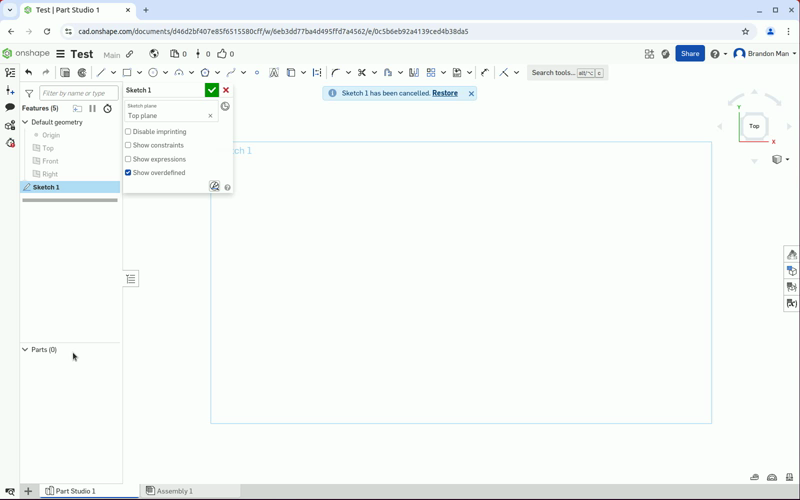
key(c)
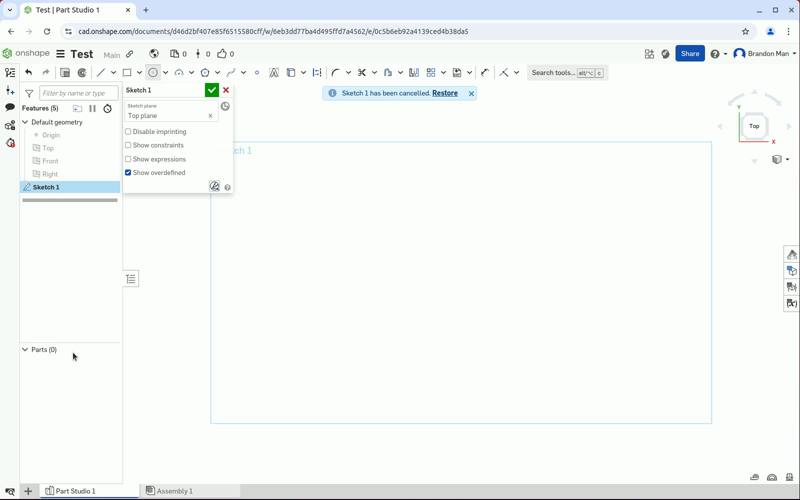
key_down(shift)
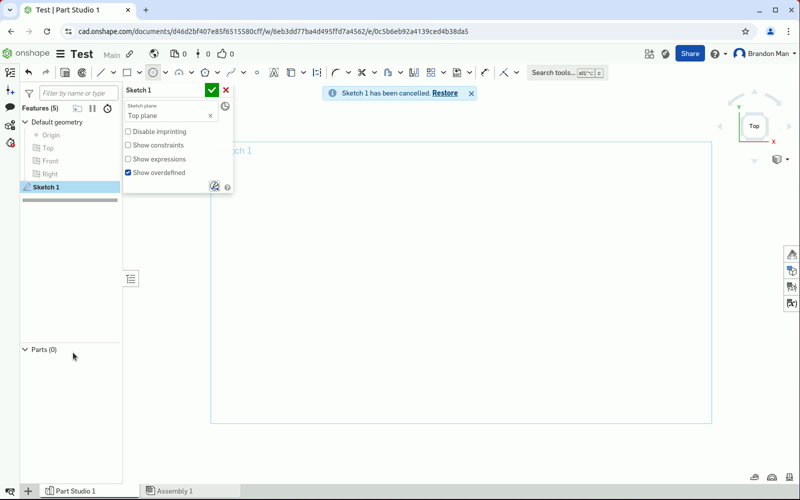
mouse_move(461, 282)
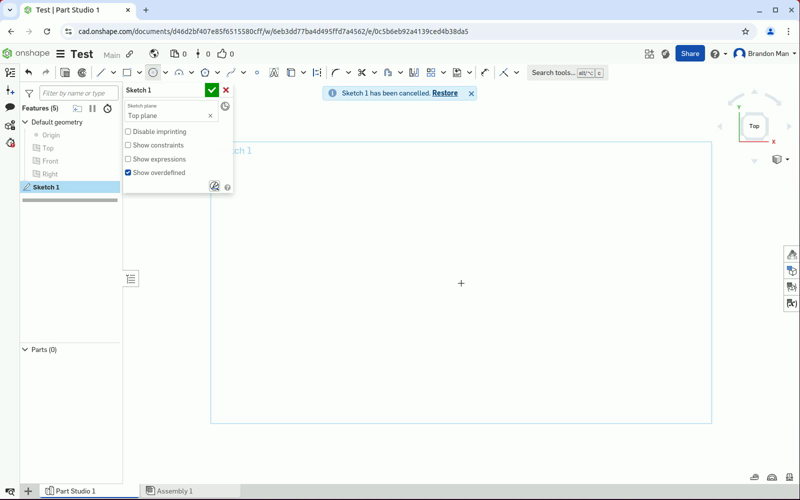
click(461, 282)
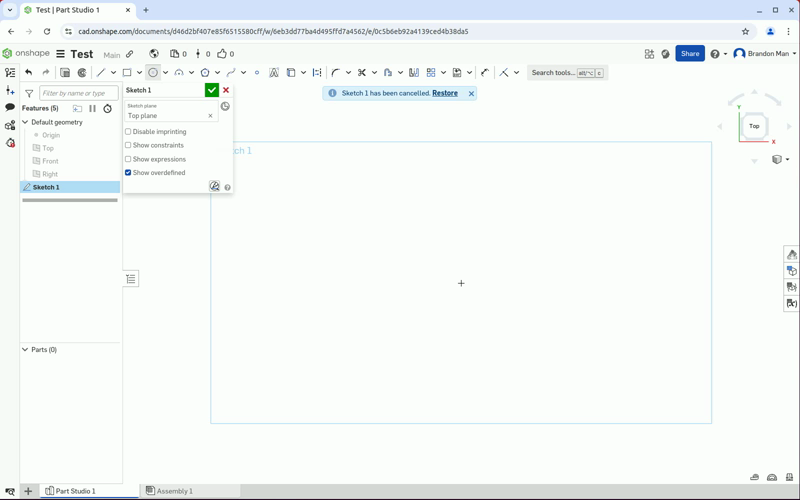
key_up(shift)
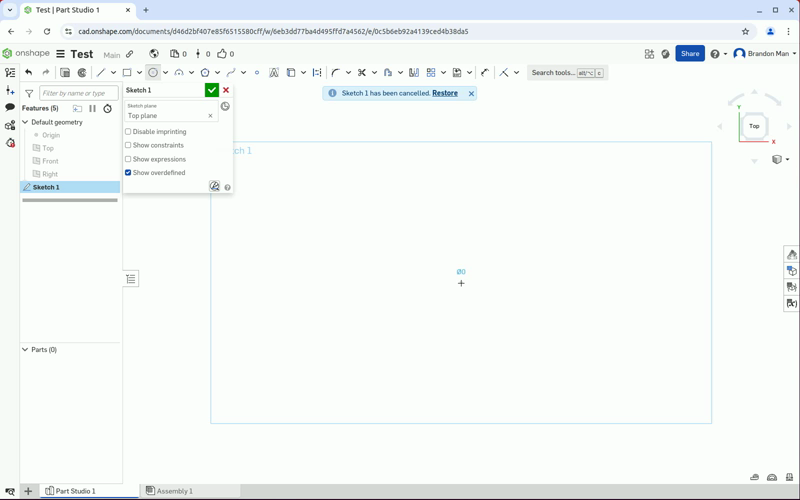
mouse_move(572, 282)
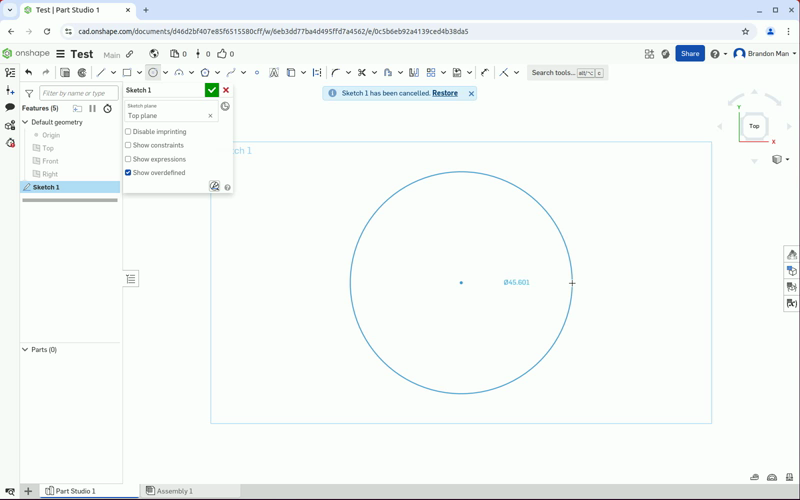
click(572, 282)
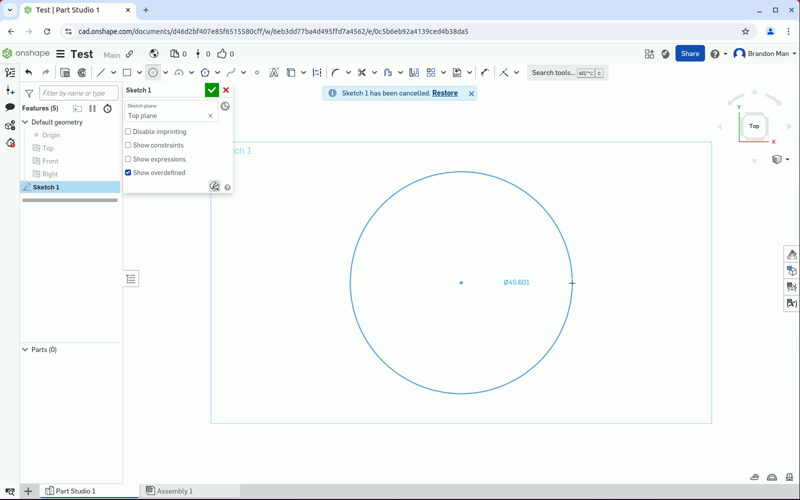
key(esc)
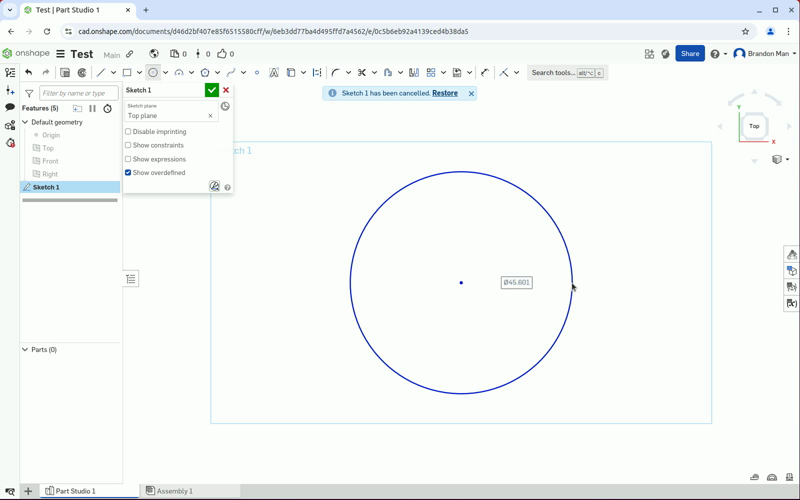
key(c)
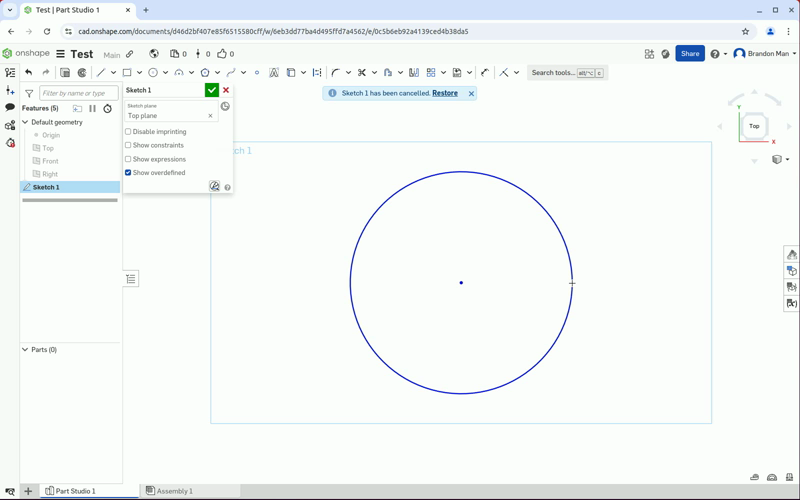
key_down(shift)
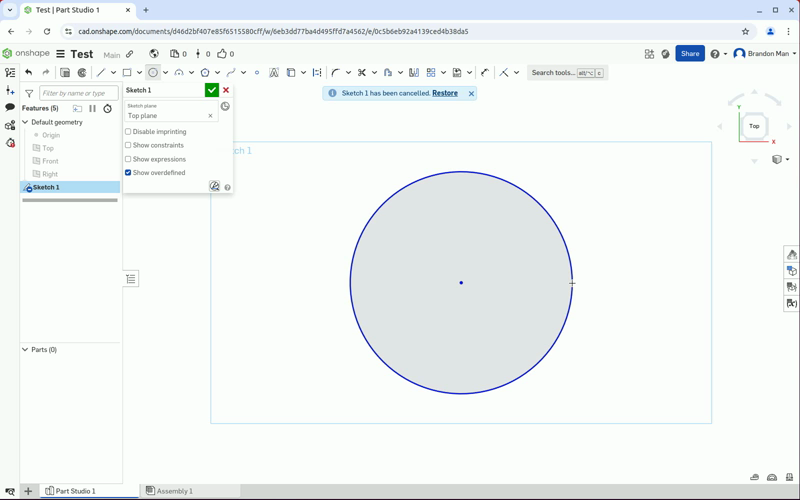
mouse_move(378, 282)
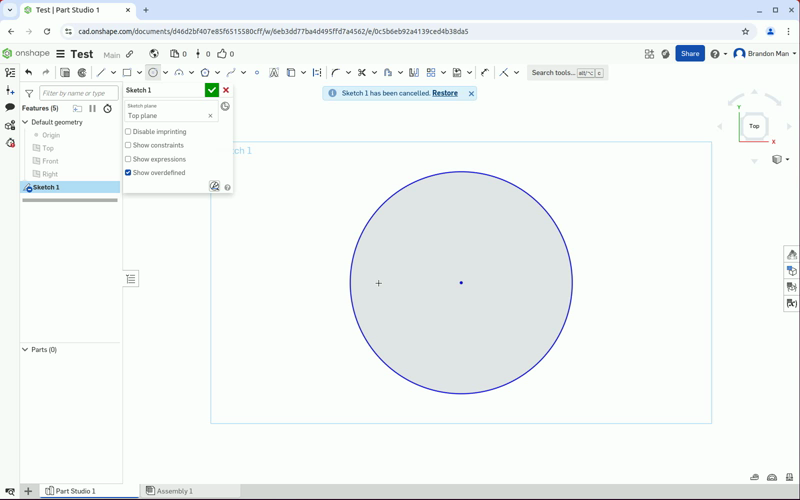
click(378, 282)
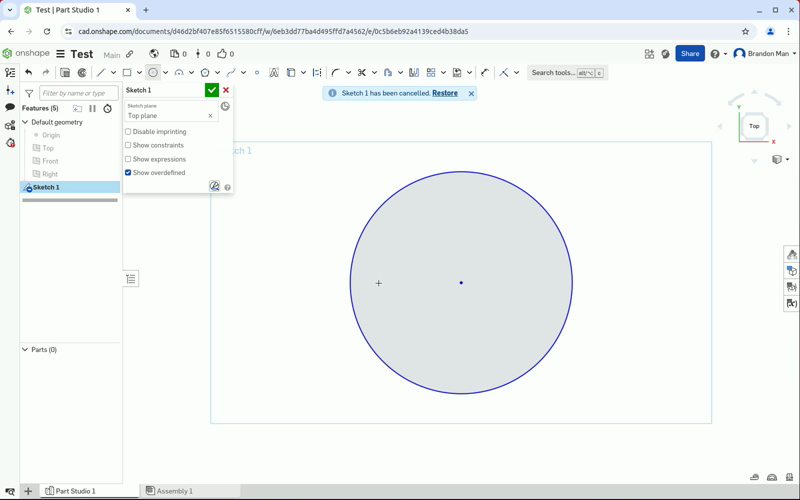
key_up(shift)
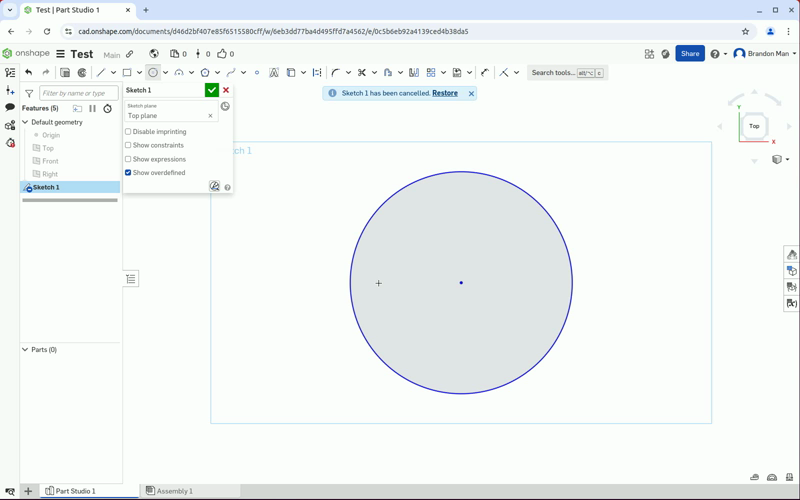
mouse_move(400, 282)
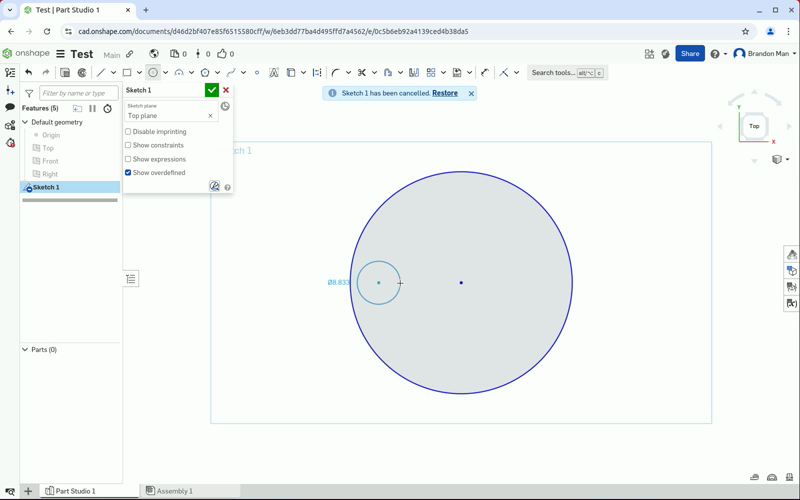
click(400, 282)
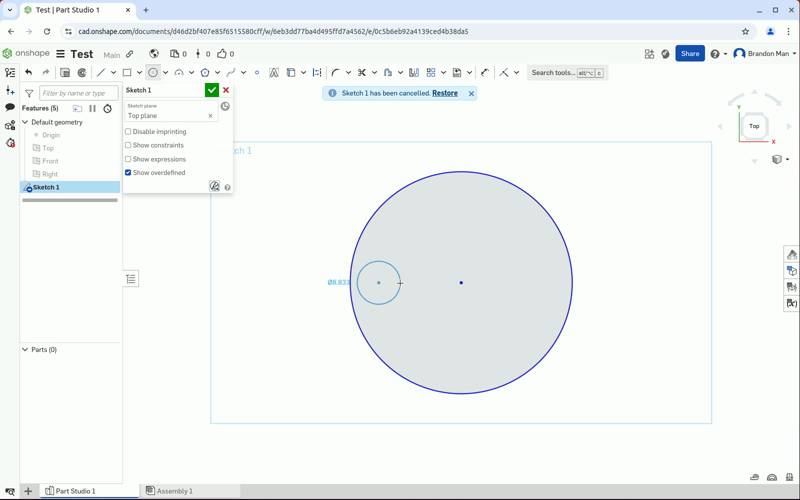
key(esc)
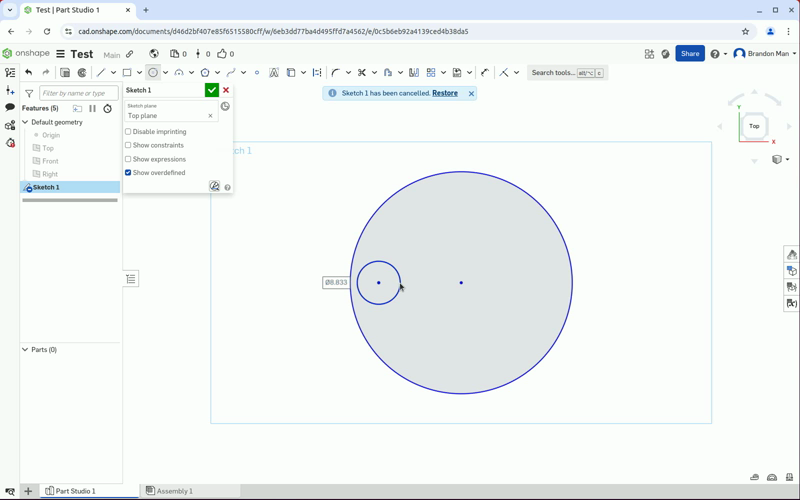
key(c)
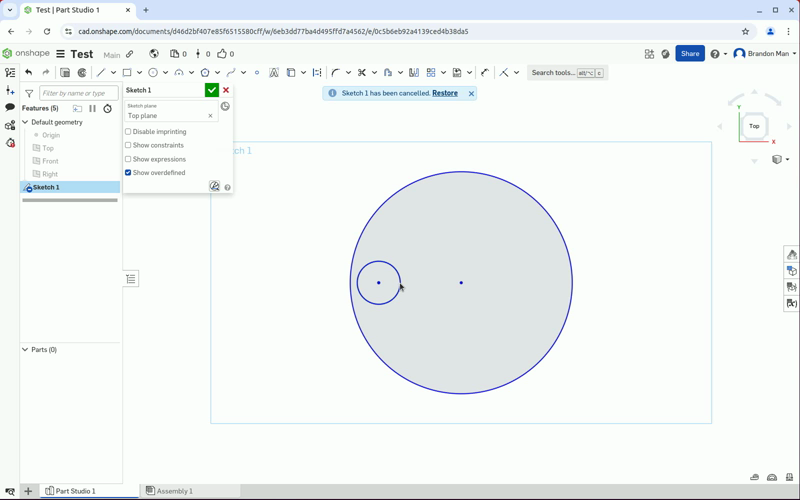
key_down(shift)
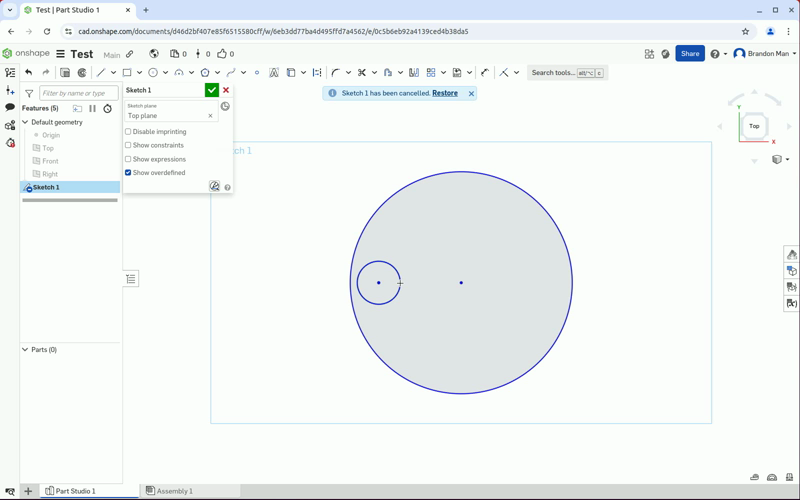
mouse_move(461, 365)
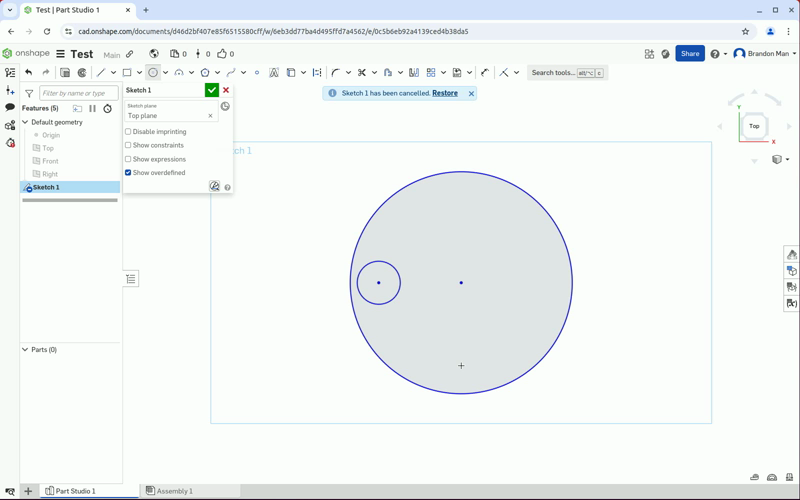
click(461, 365)
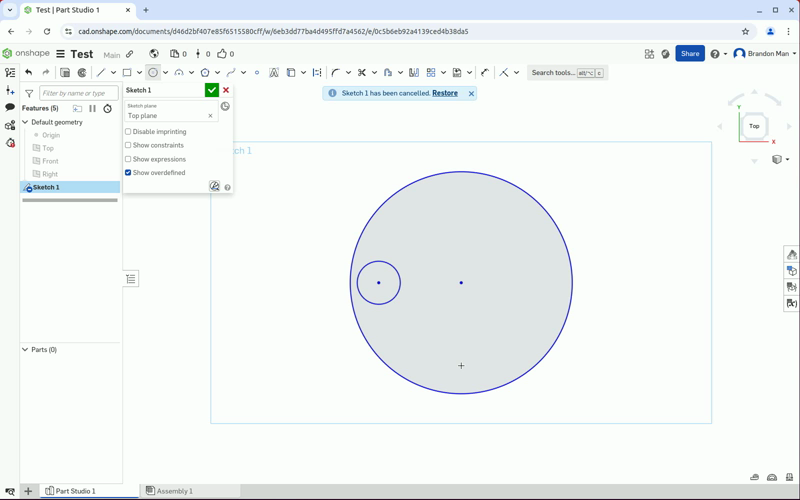
key_up(shift)
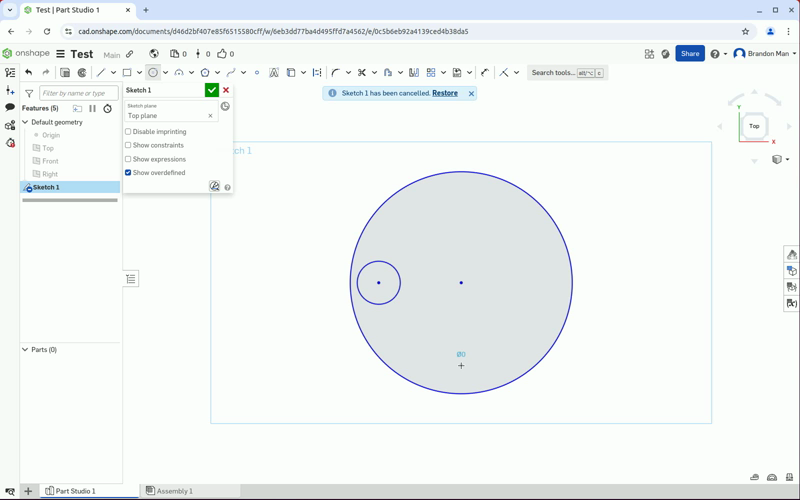
mouse_move(482, 365)
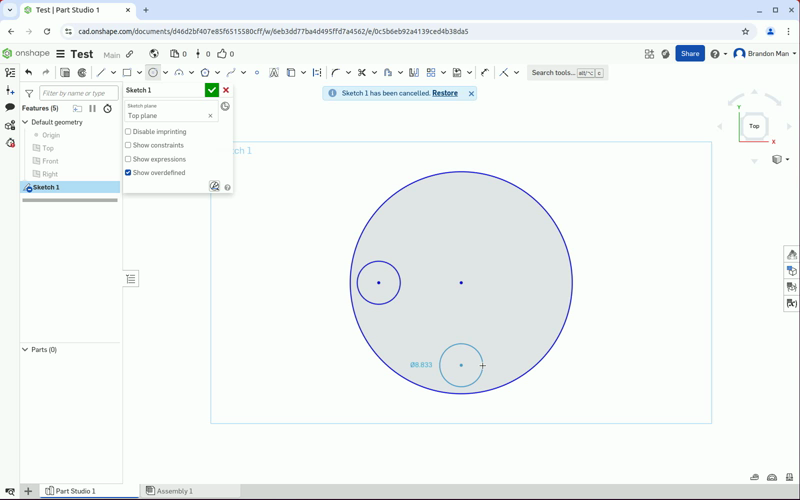
click(482, 365)
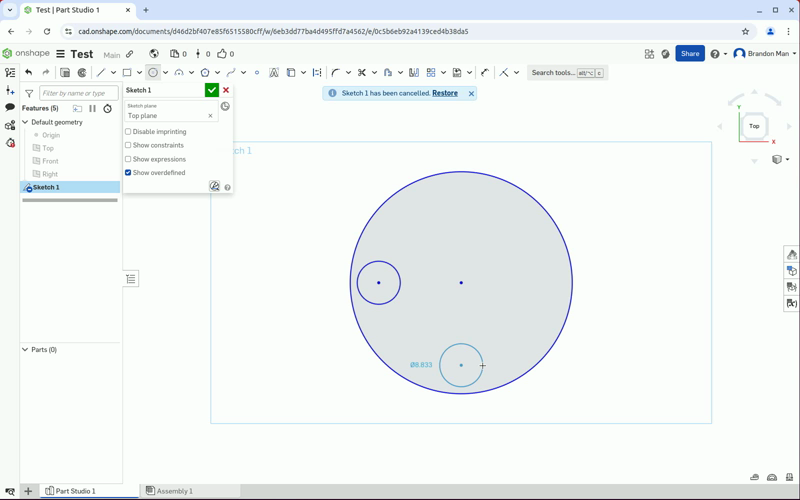
key(esc)
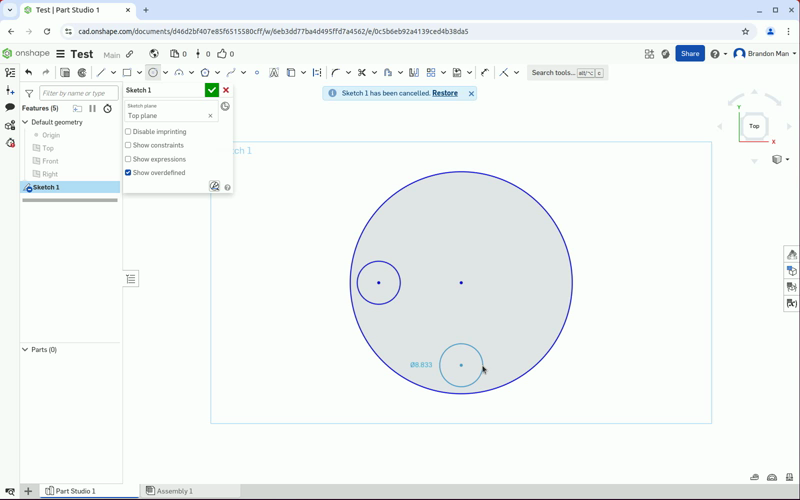
key(c)
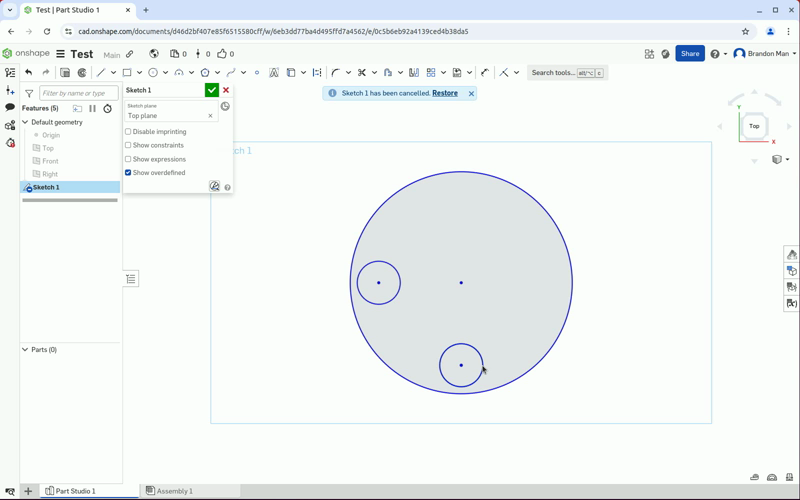
key_down(shift)
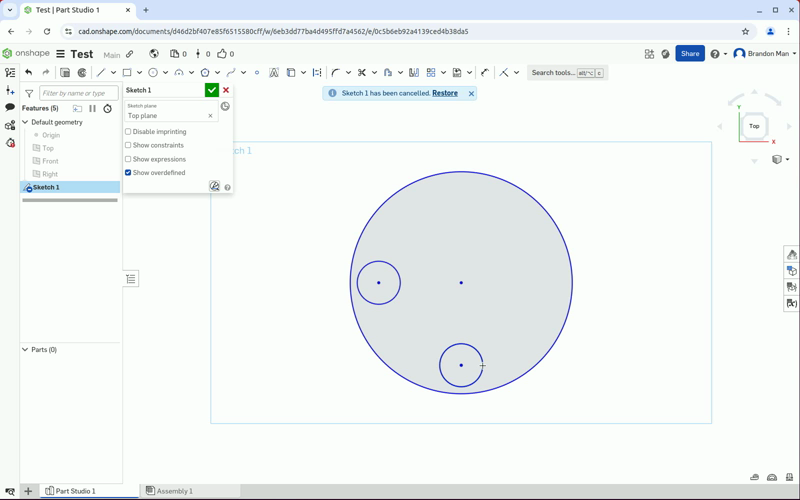
mouse_move(461, 200)
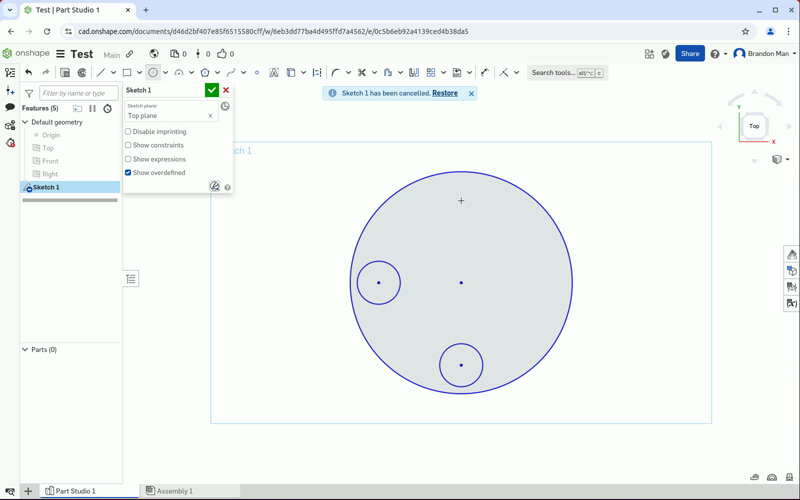
click(461, 200)
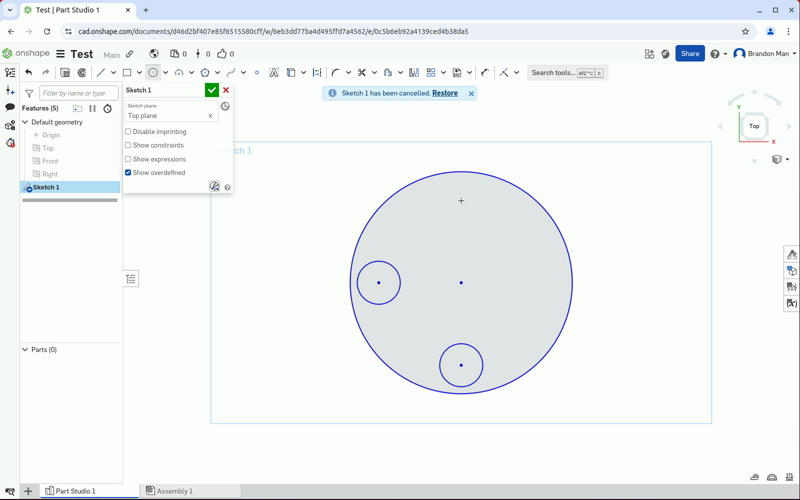
key_up(shift)
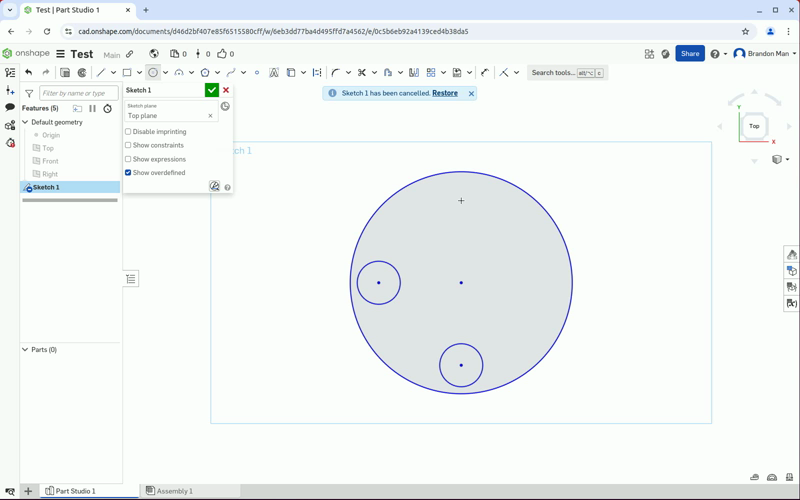
mouse_move(482, 200)
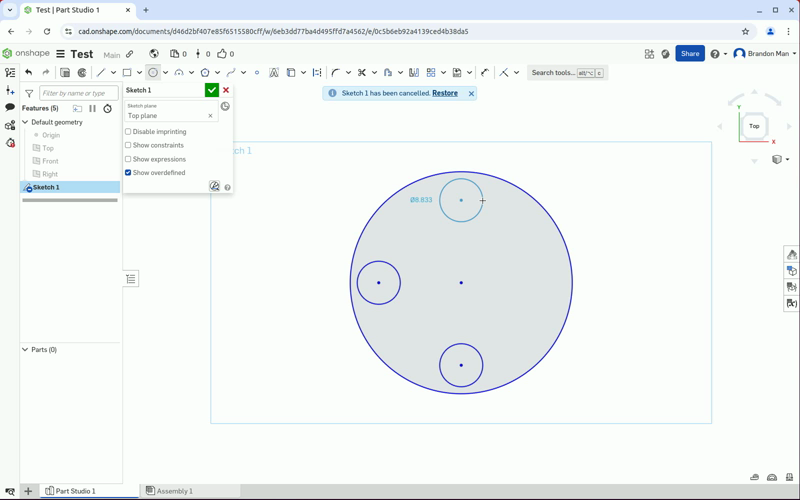
click(482, 200)
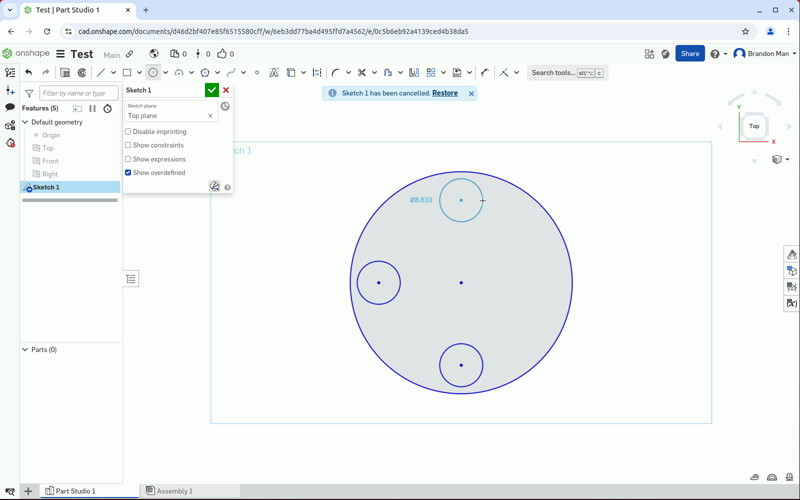
key(esc)
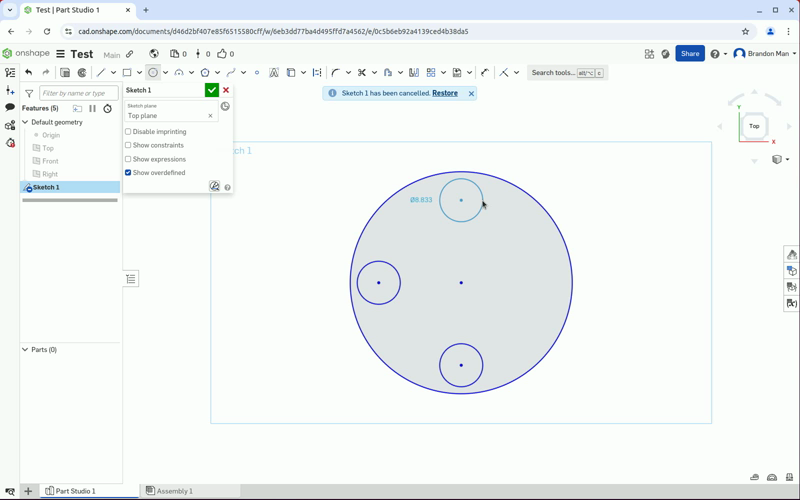
key(c)
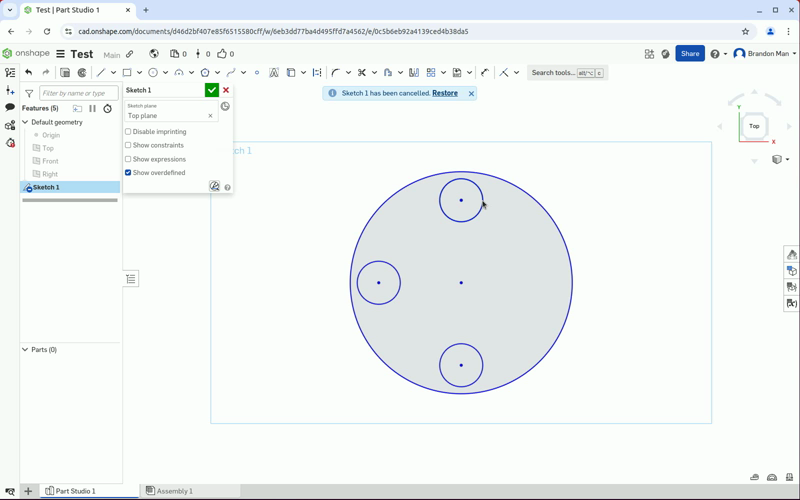
key_down(shift)
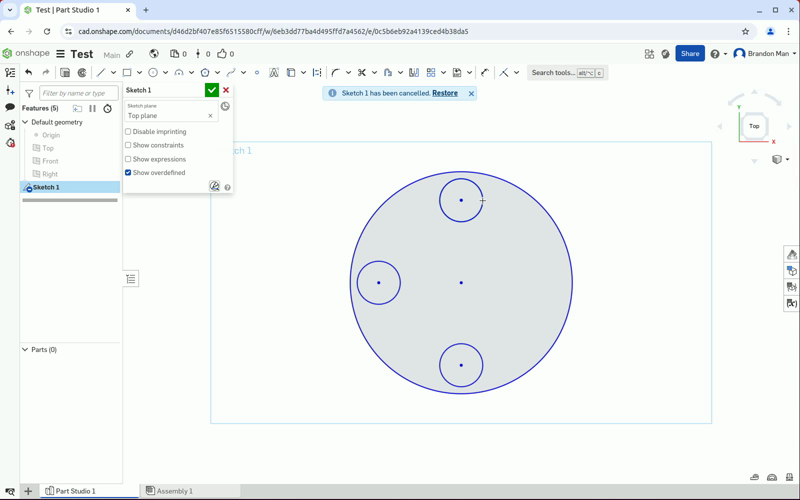
mouse_move(541, 282)
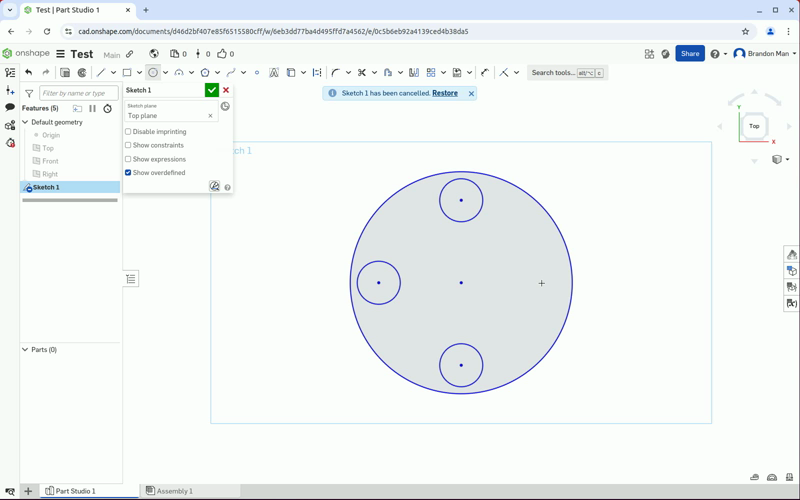
click(541, 282)
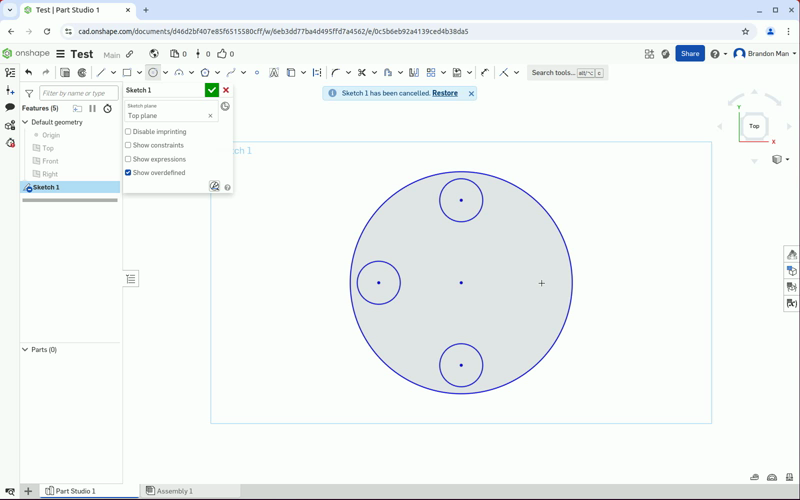
key_up(shift)
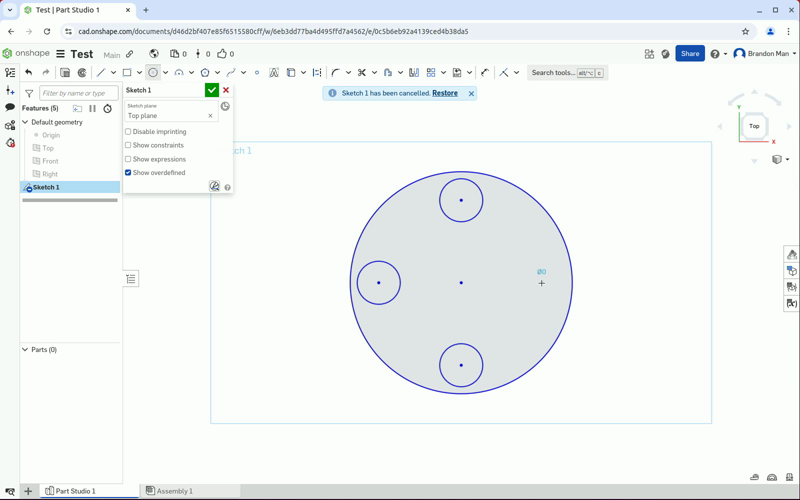
mouse_move(562, 282)
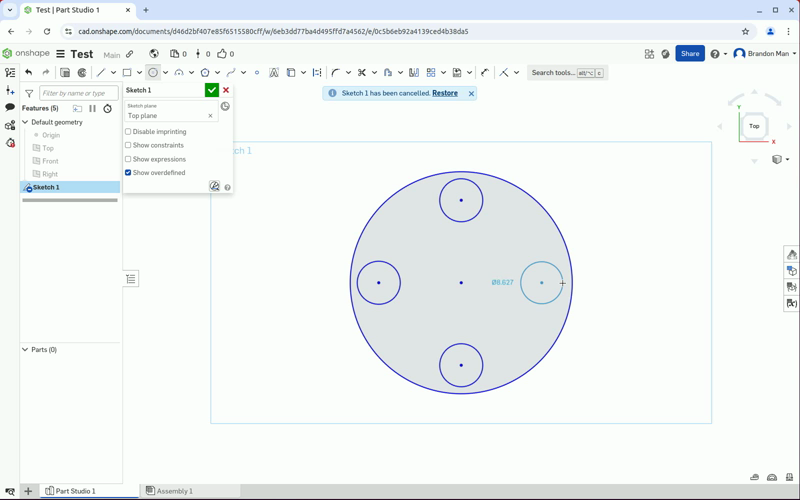
click(562, 282)
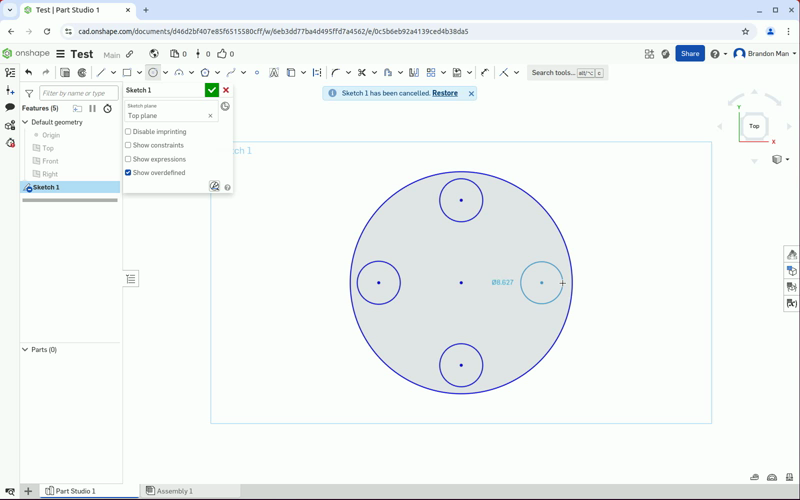
key(esc)
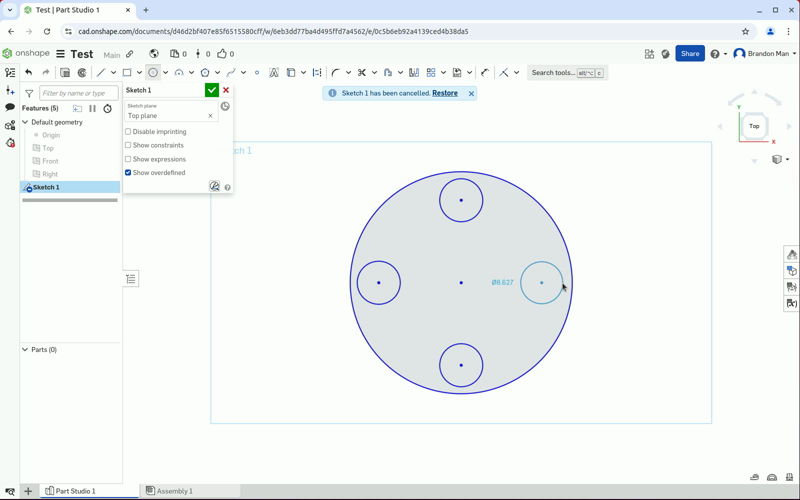
mouse_move(411, 225)
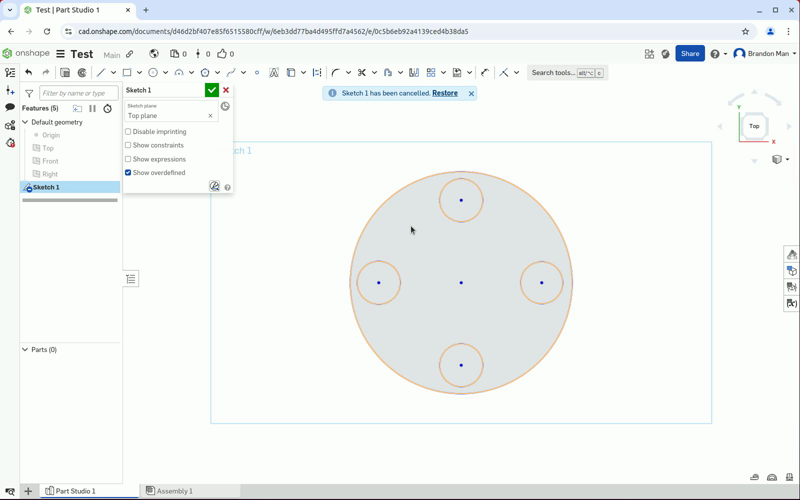
click(411, 225)
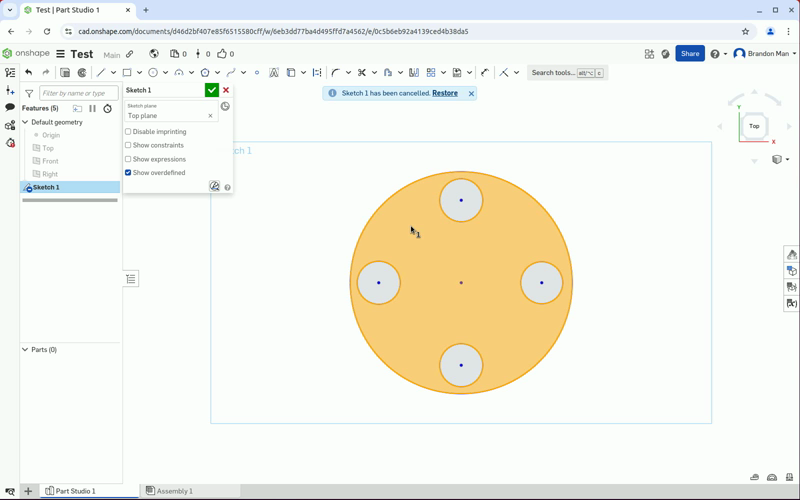
mouse_move(73, 352)
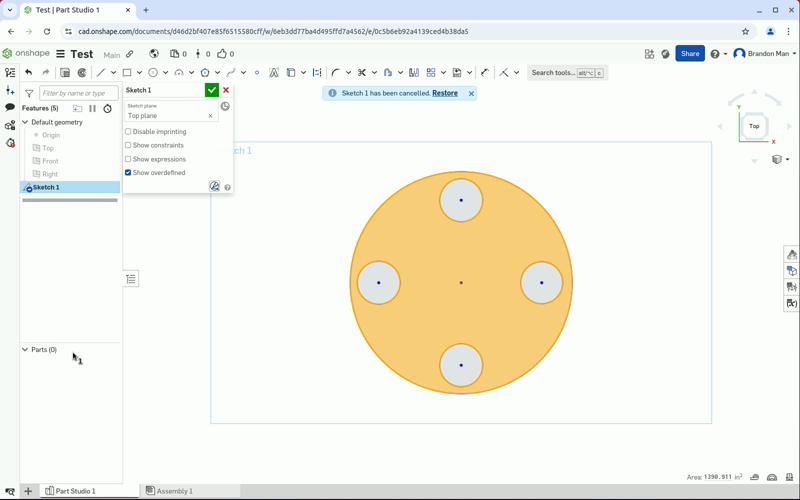
key(shift+y)
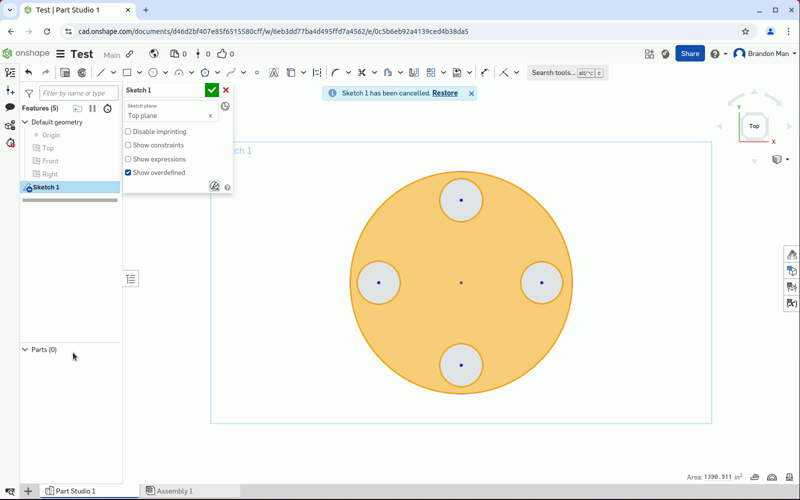
key(shift+e)
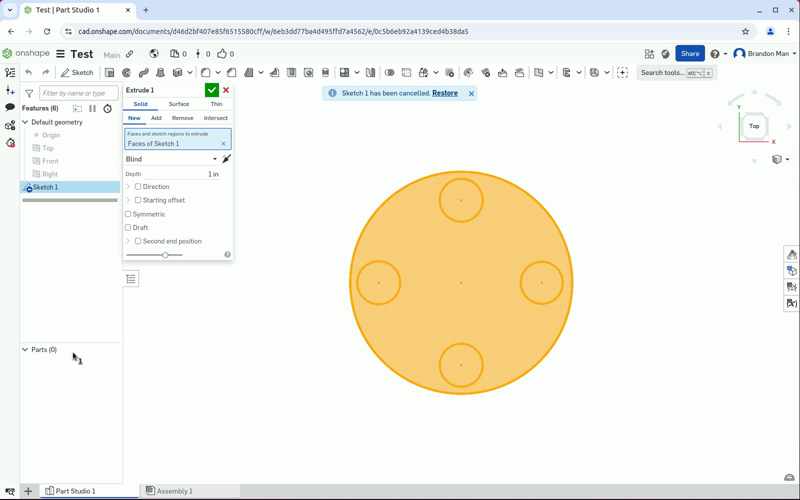
mouse_move(143, 106)
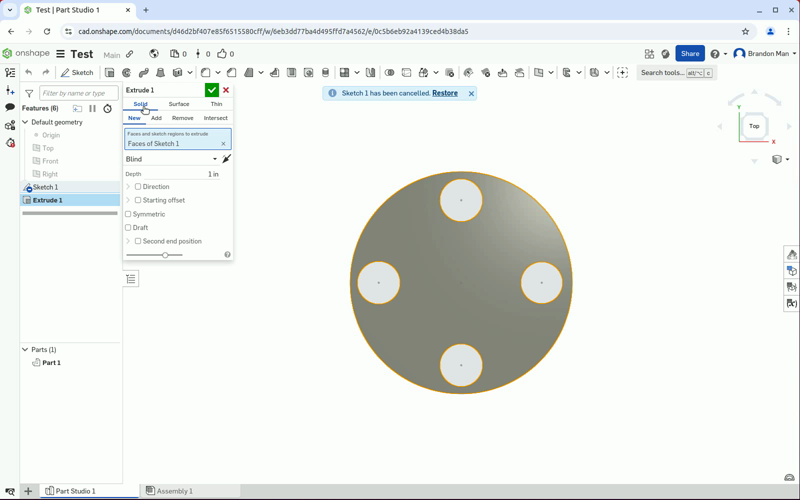
click(143, 106)
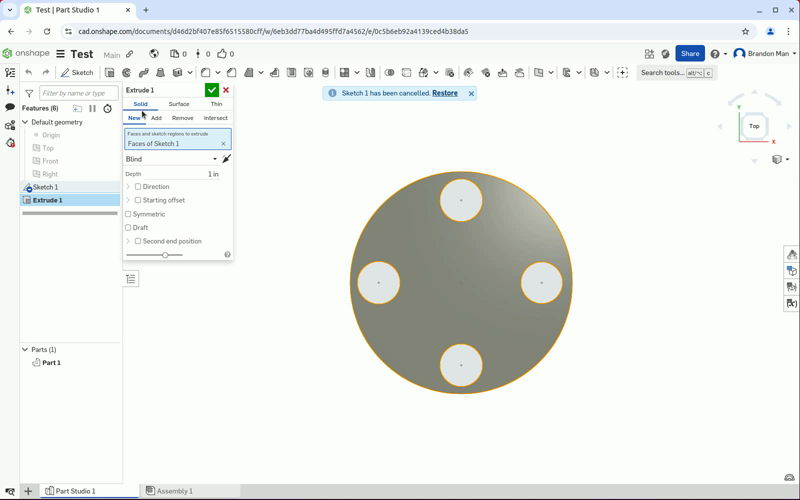
mouse_move(137, 120)
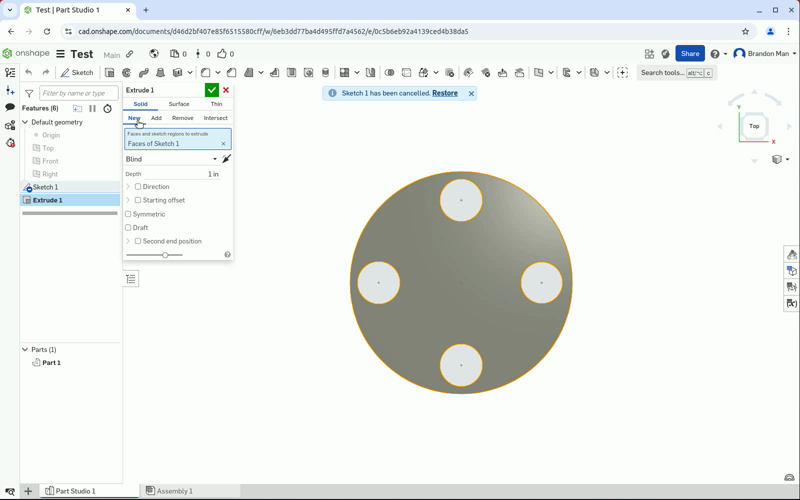
click(137, 120)
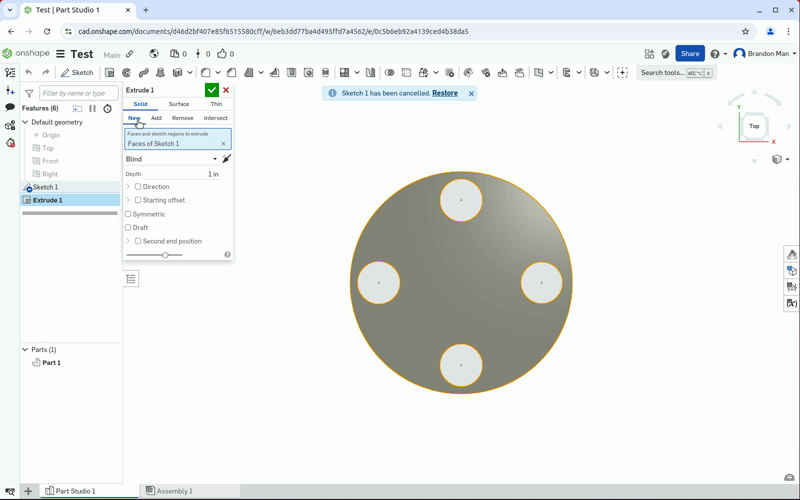
key(tab, 4)
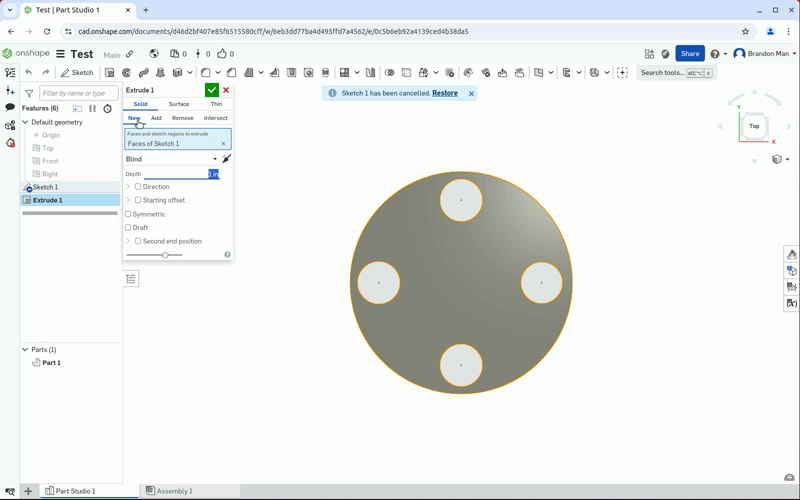
text(7.462)
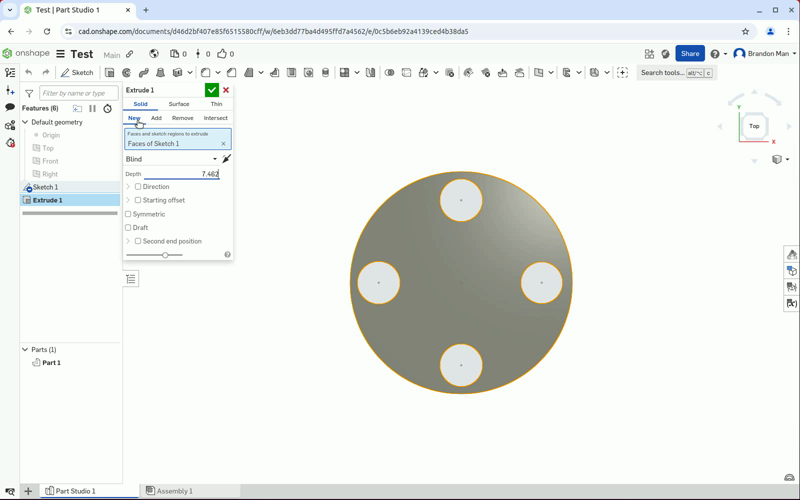
key(enter)
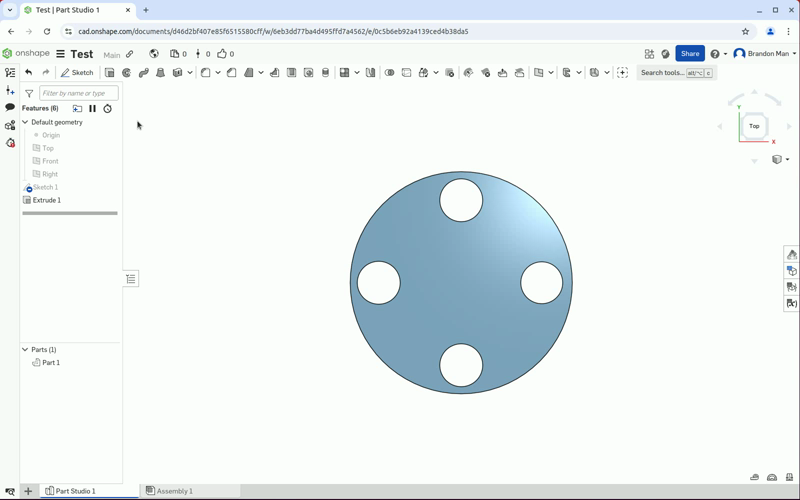
key(shift+h)
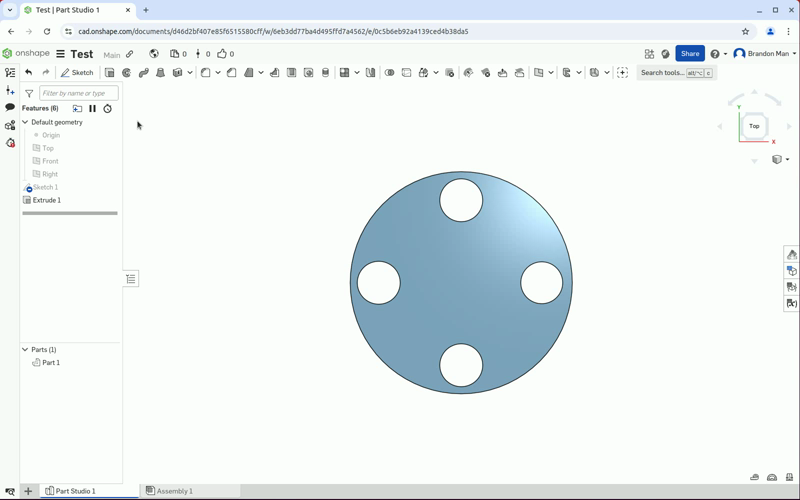
key(shift+h)
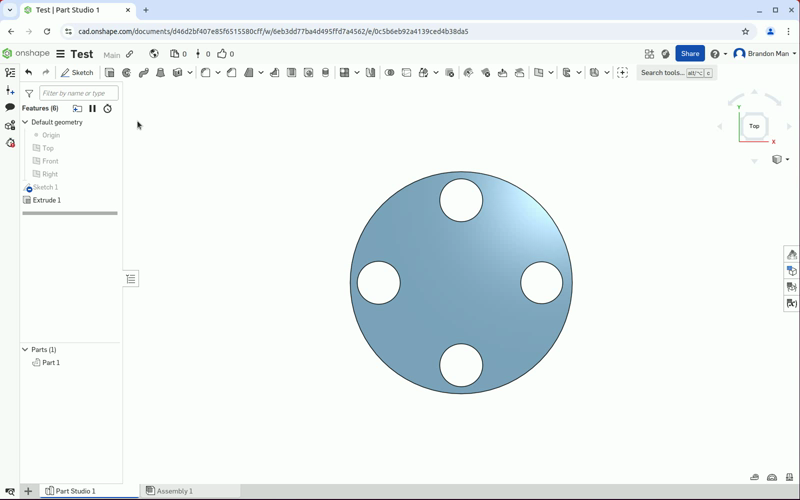
mouse_move(73, 189)
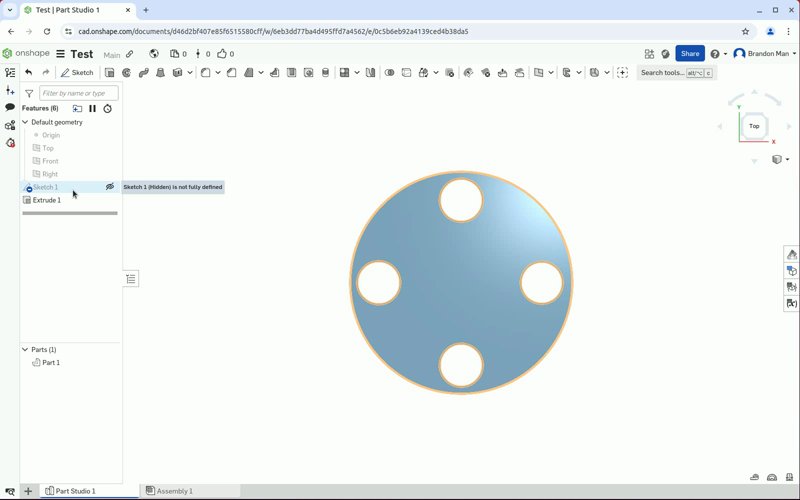
click(73, 189)
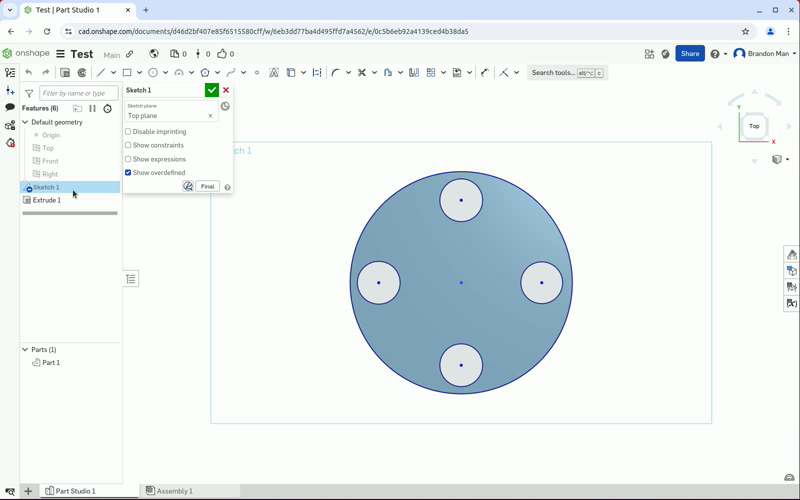
mouse_move(229, 92)
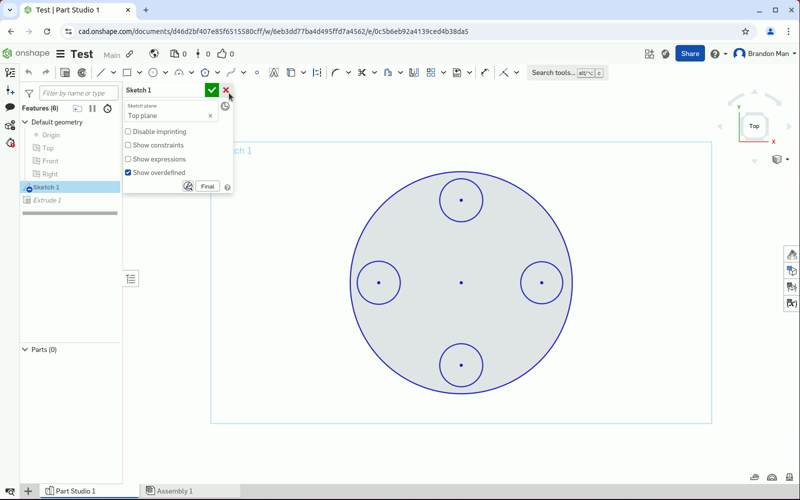
click(229, 92)
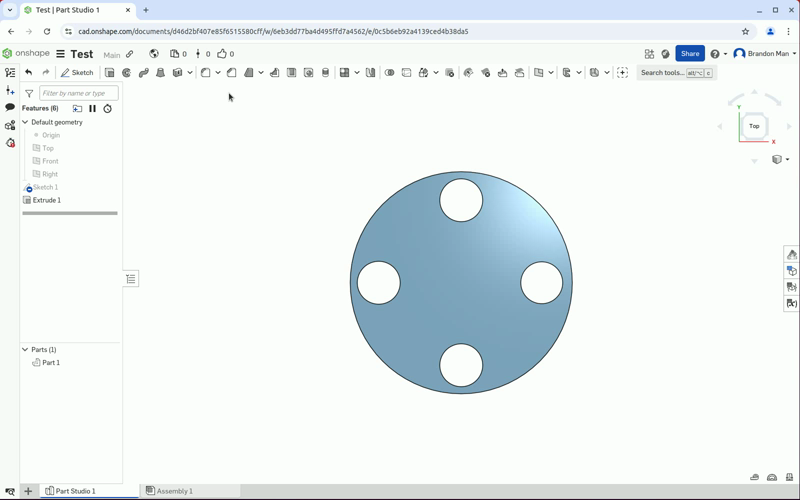
mouse_move(541, 75)
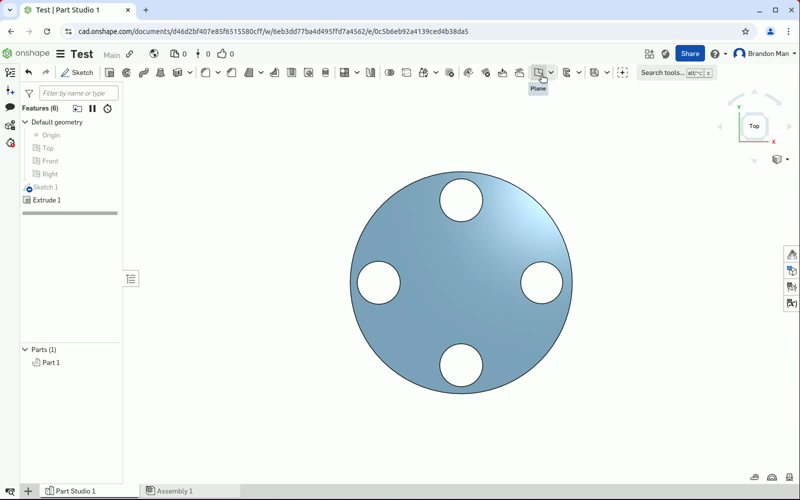
click(541, 75)
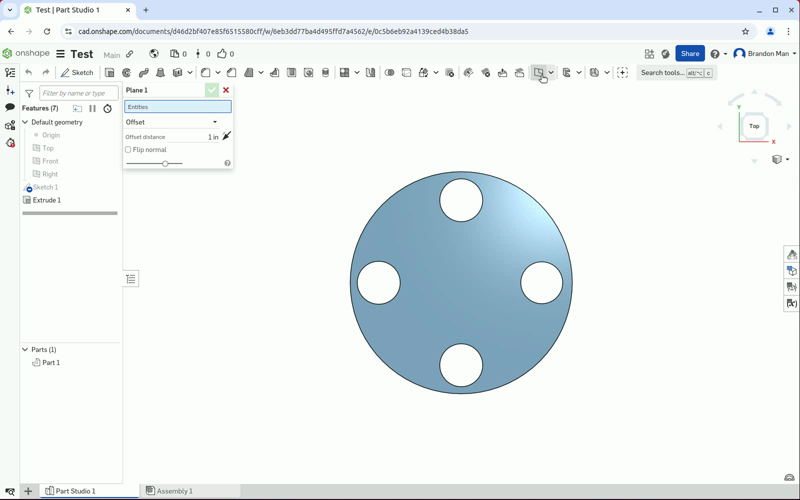
mouse_move(73, 150)
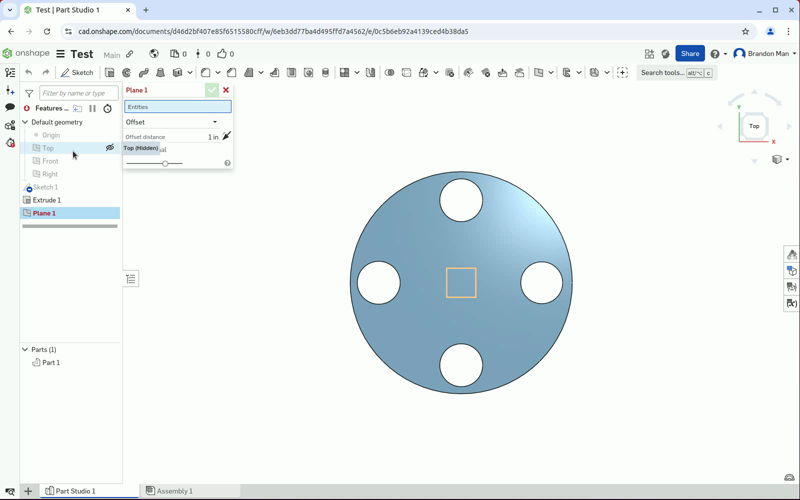
click(73, 150)
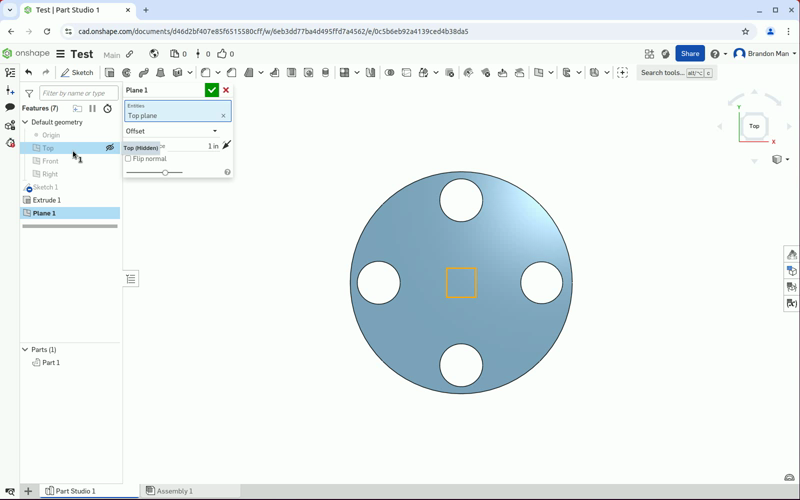
key(tab, 2)
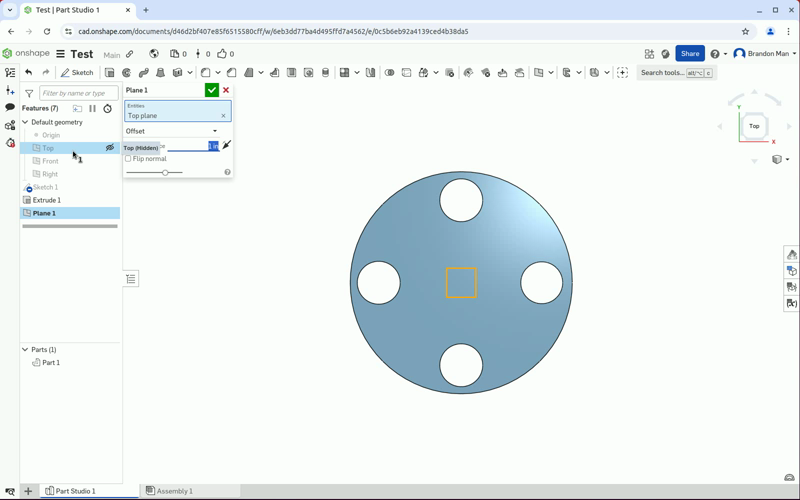
text(7.456)
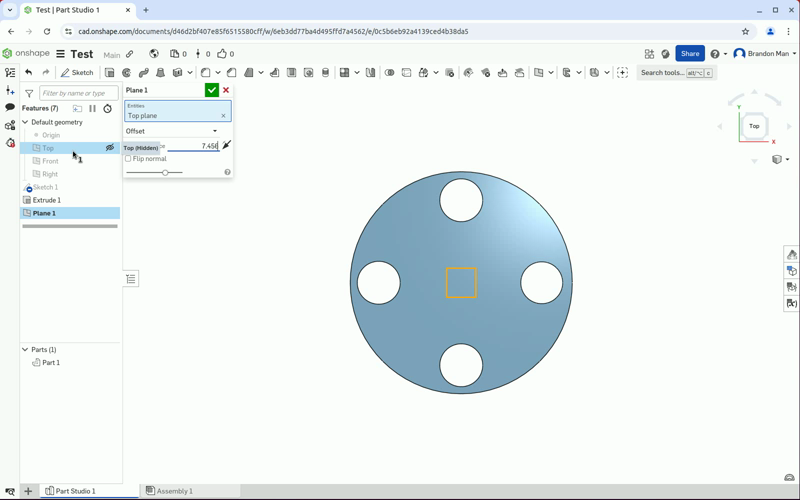
key(enter, 2)
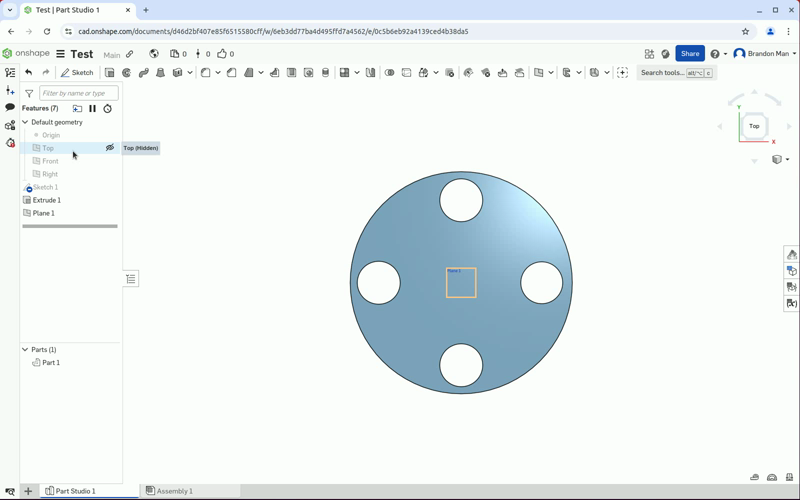
key(shift+s)
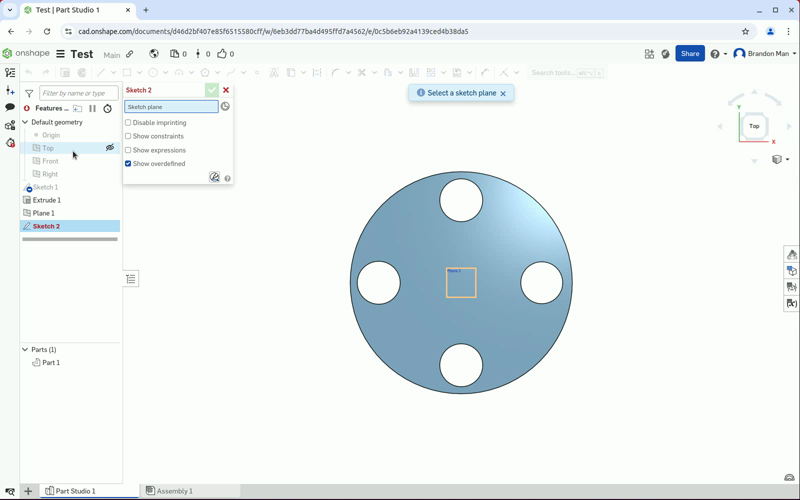
mouse_move(73, 215)
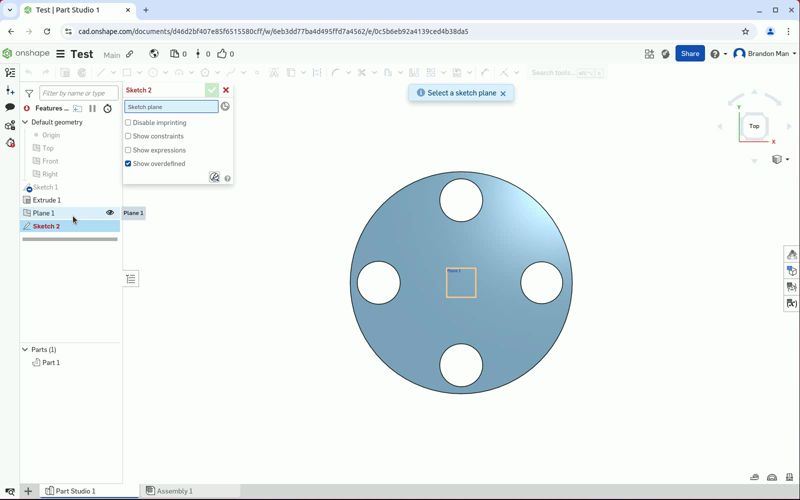
click(73, 215)
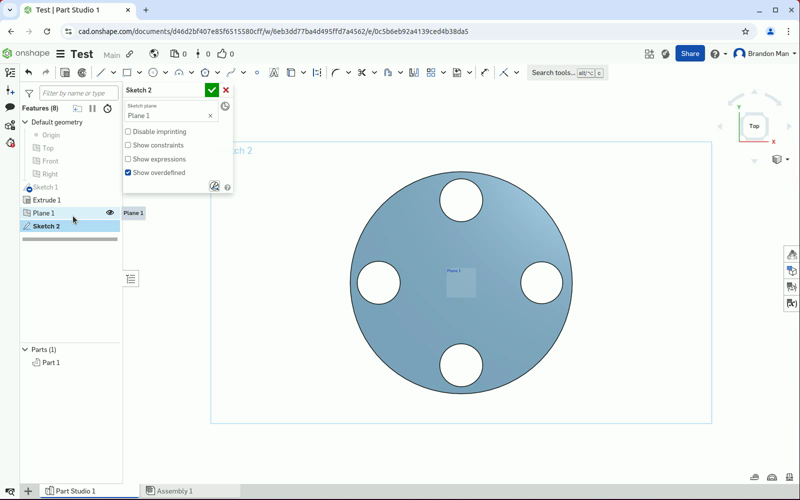
mouse_move(73, 352)
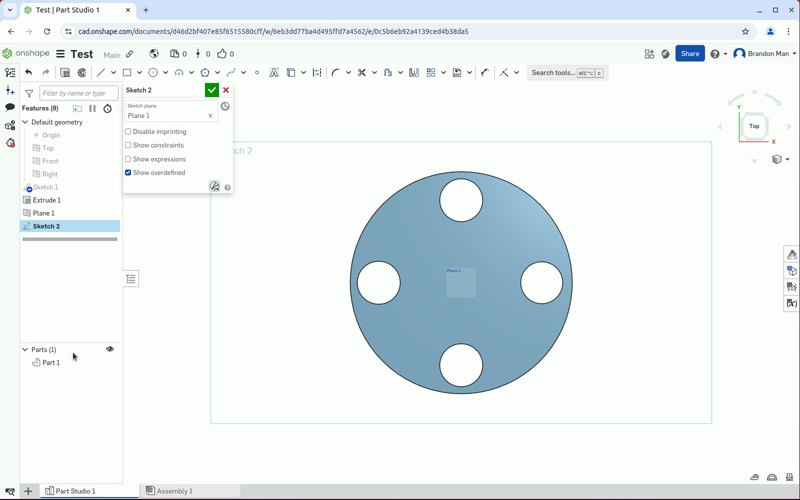
key(y)
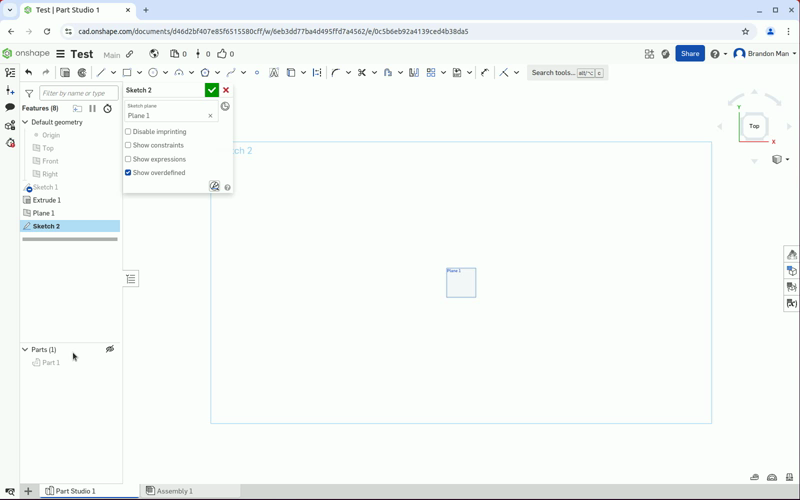
key(c)
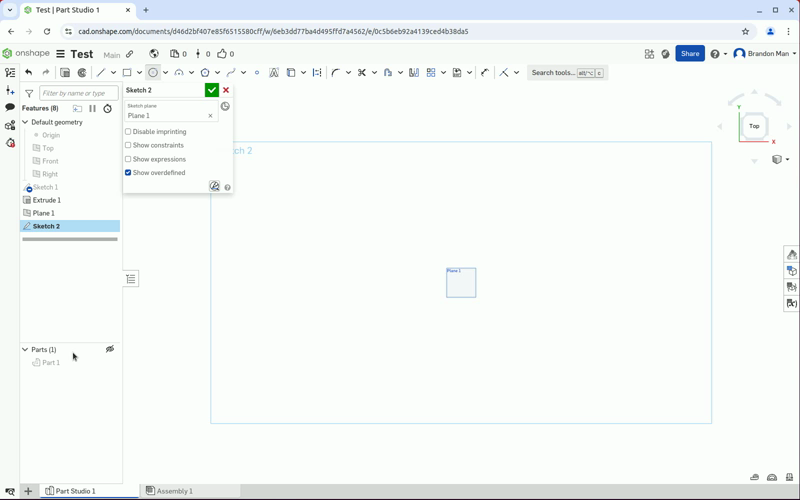
key_down(shift)
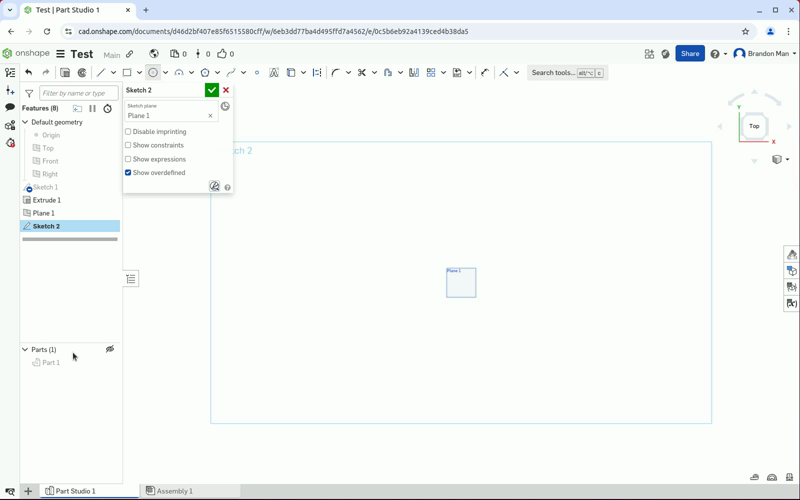
mouse_move(460, 282)
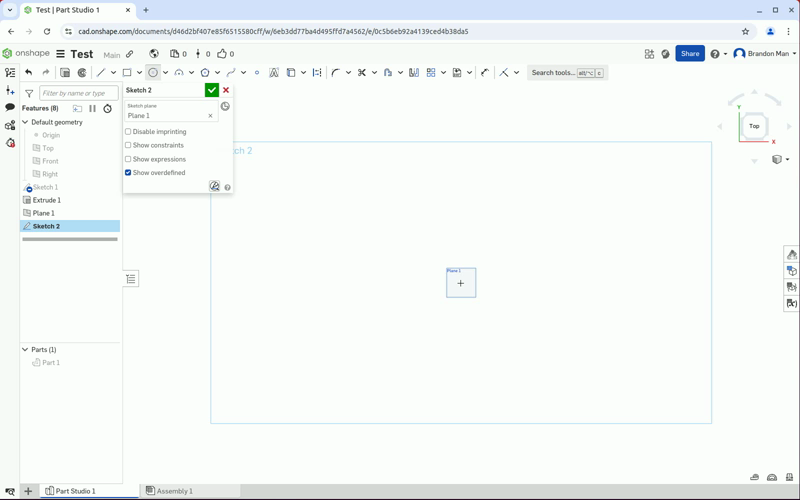
click(460, 282)
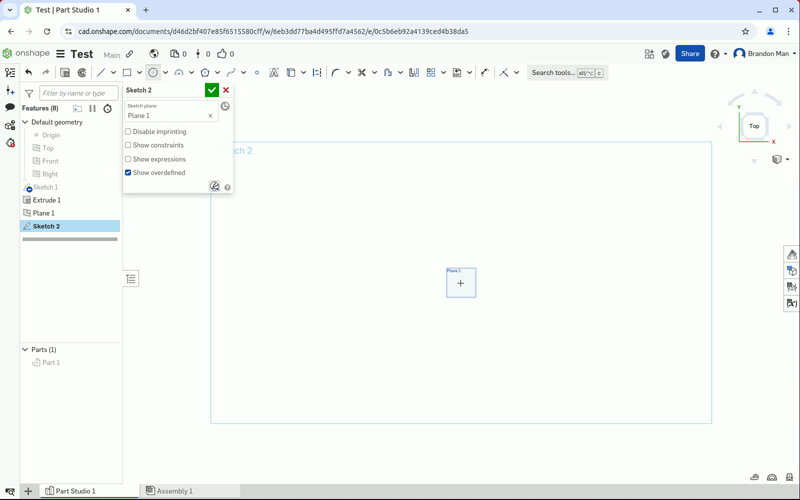
key_up(shift)
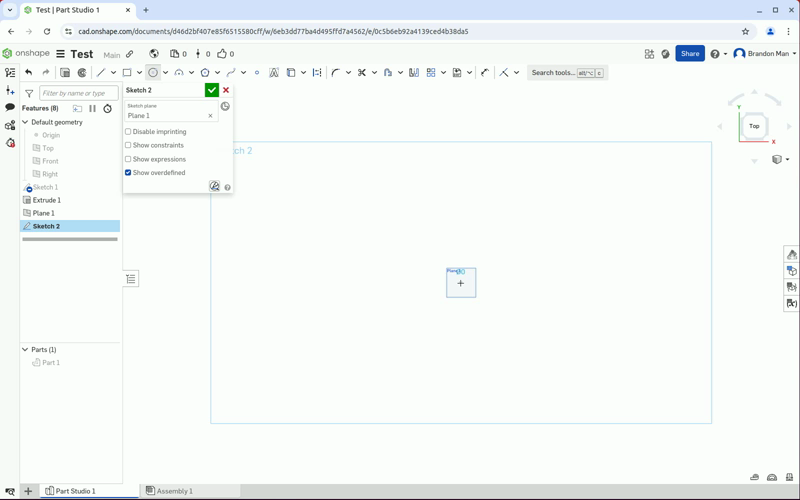
mouse_move(512, 282)
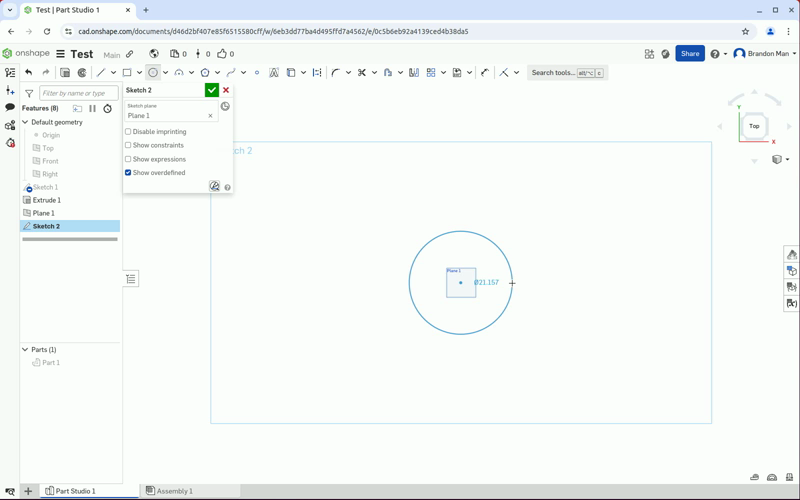
click(512, 282)
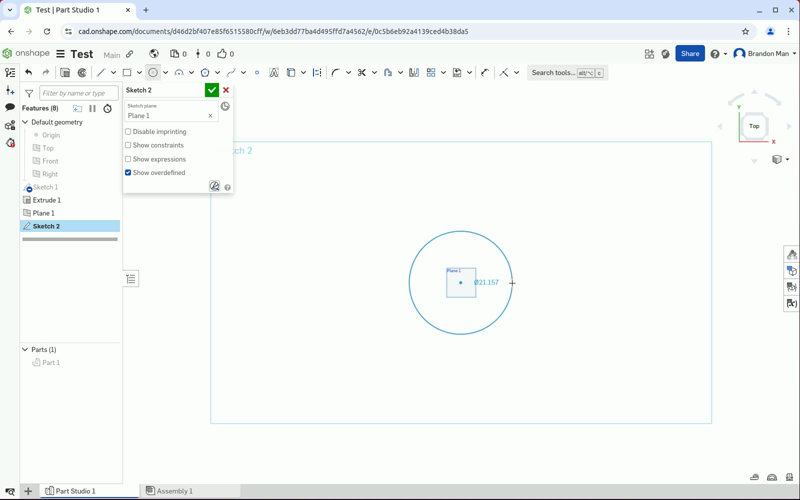
key(esc)
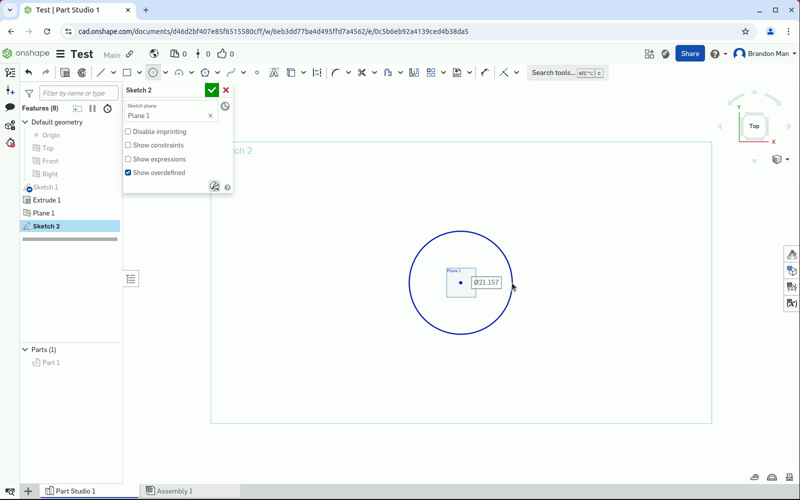
mouse_move(418, 282)
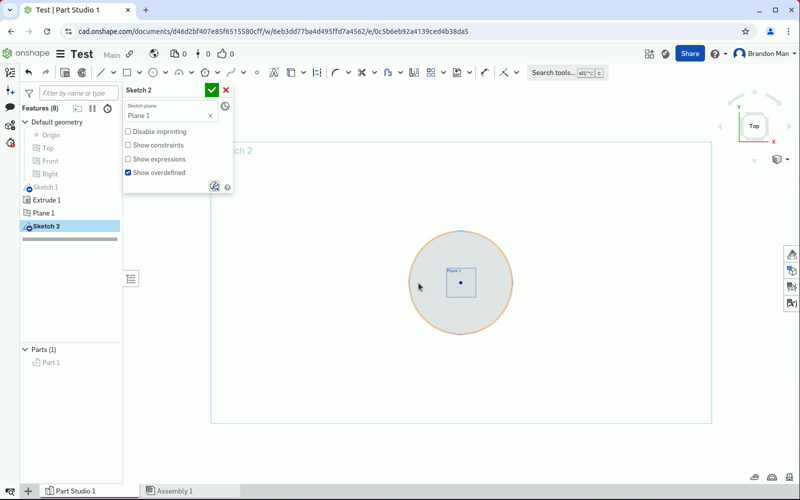
click(418, 282)
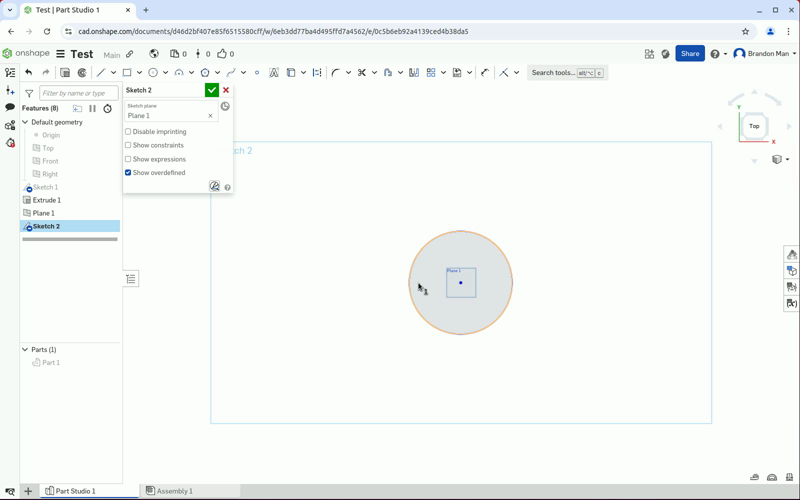
mouse_move(73, 352)
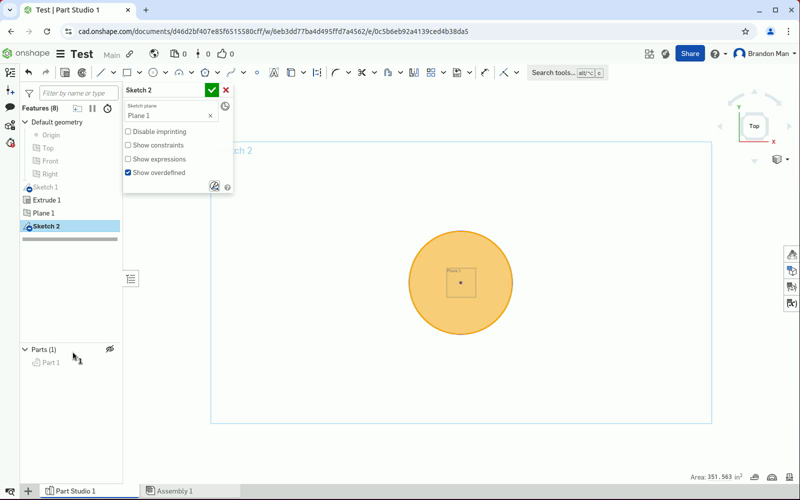
key(shift+y)
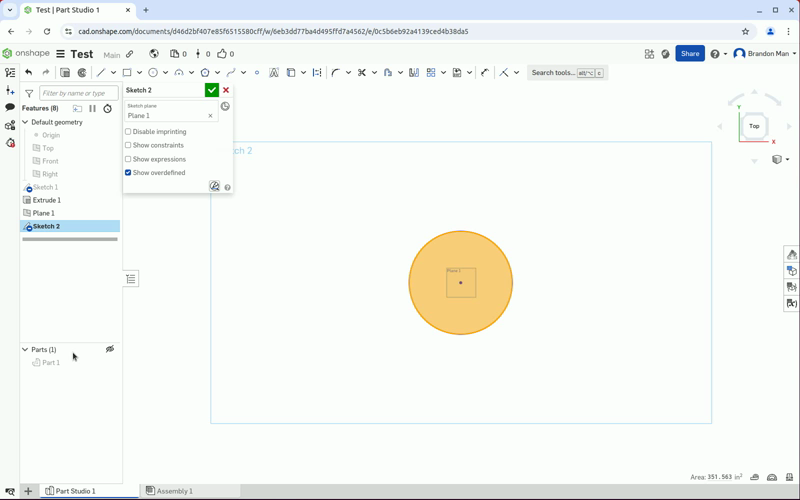
key(shift+e)
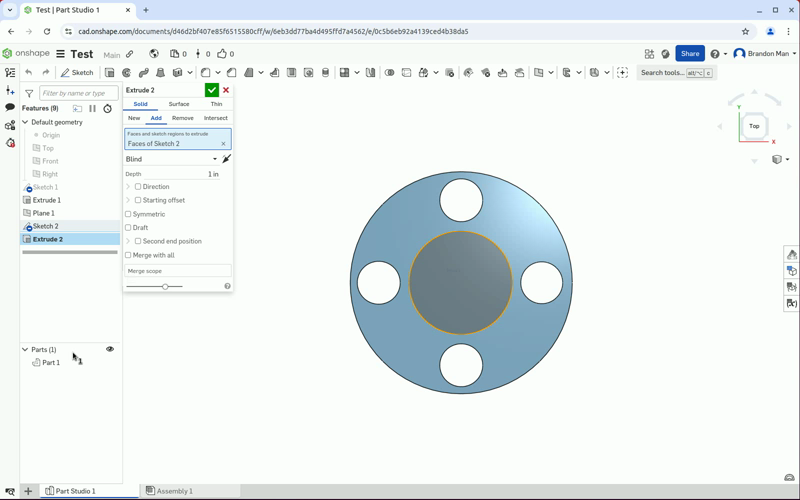
mouse_move(143, 106)
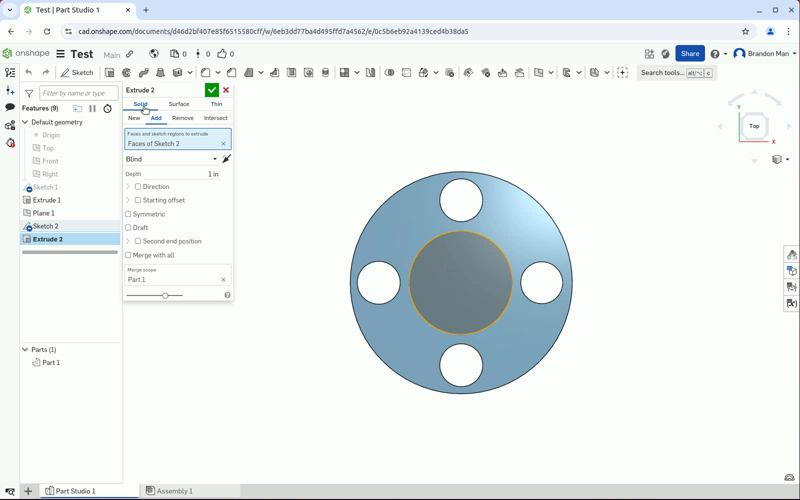
click(143, 106)
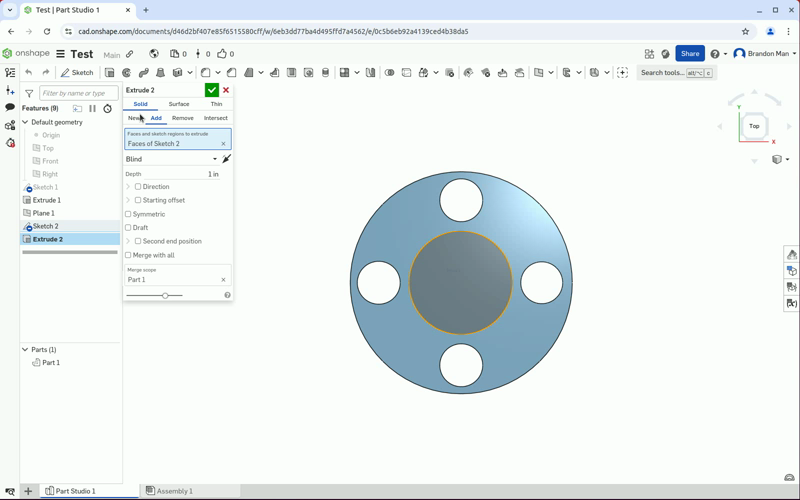
mouse_move(137, 120)
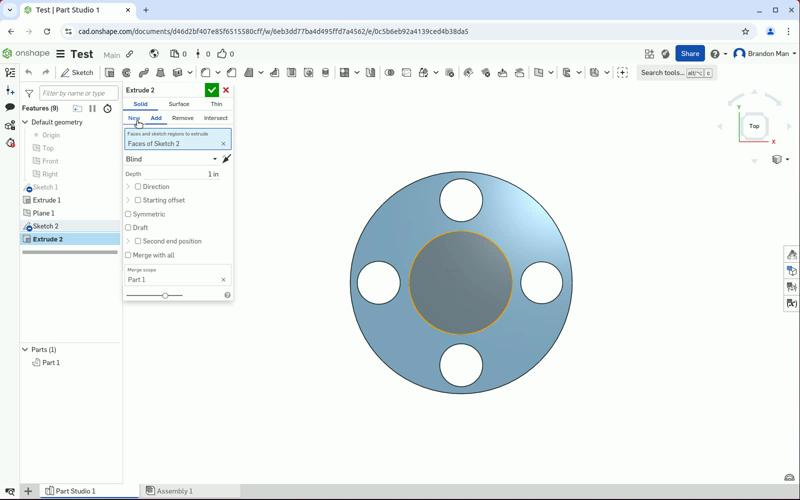
click(137, 120)
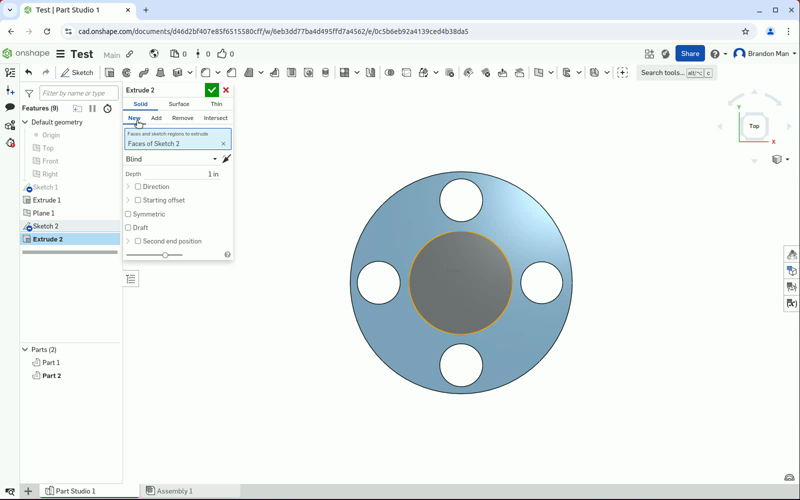
key(tab, 4)
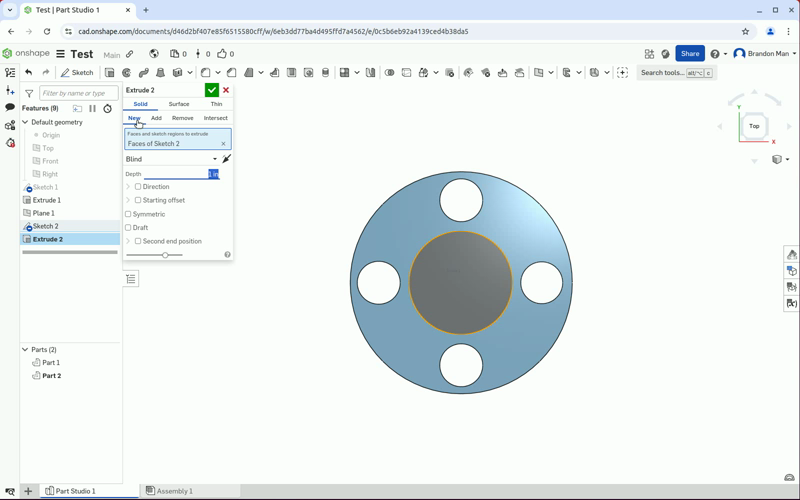
text(3.129)
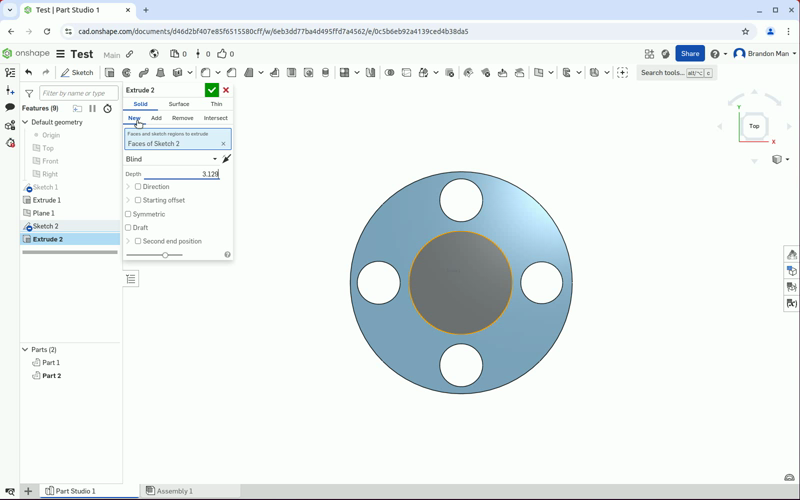
key(enter)
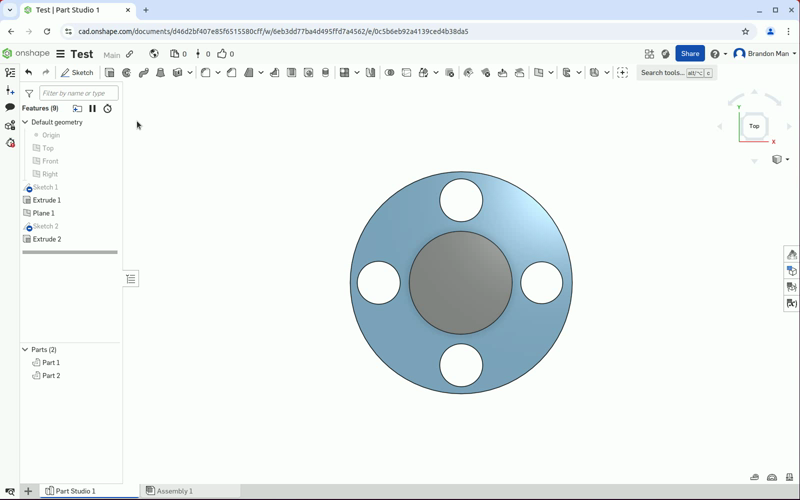
key(shift+h)
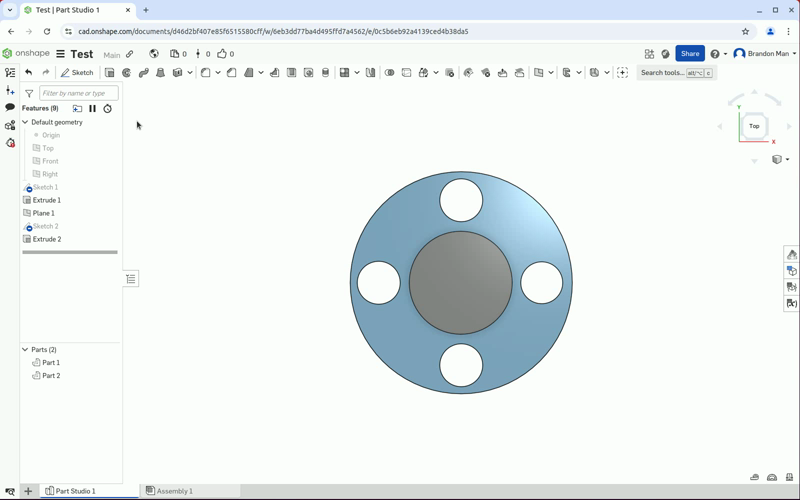
key(shift+h)
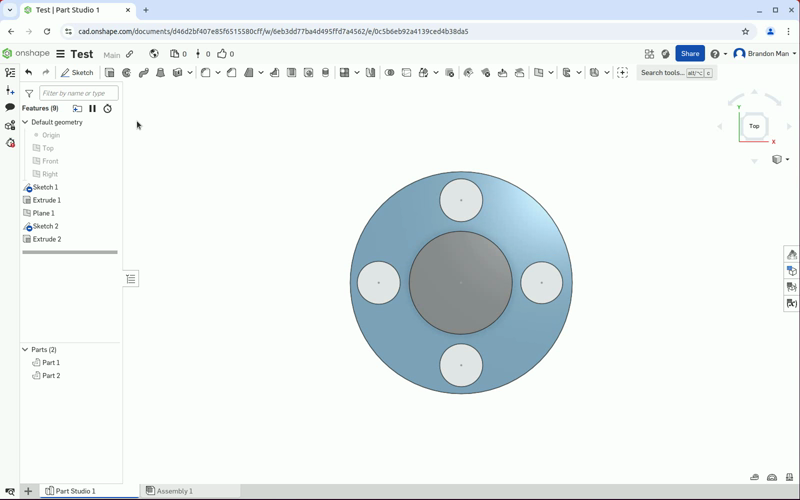
key(shift+7)
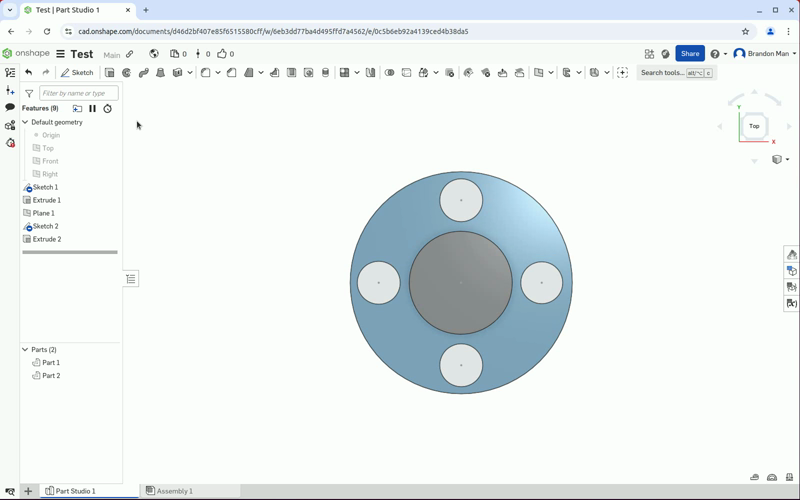
key(up, 3)
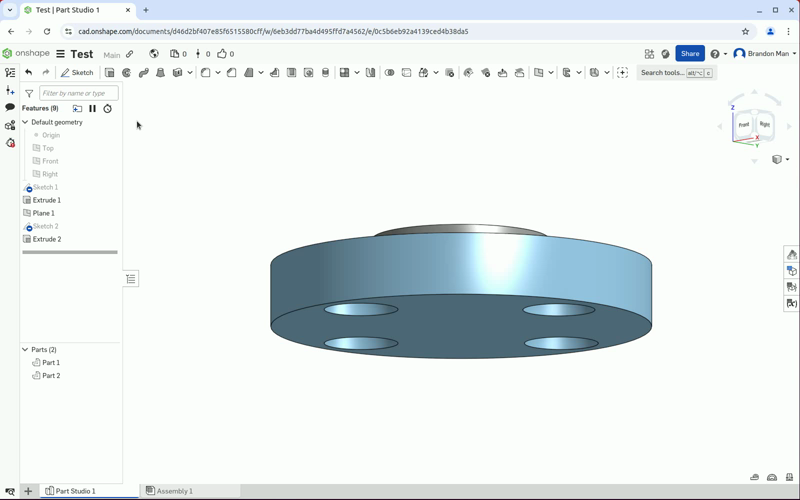
key(left, 3)
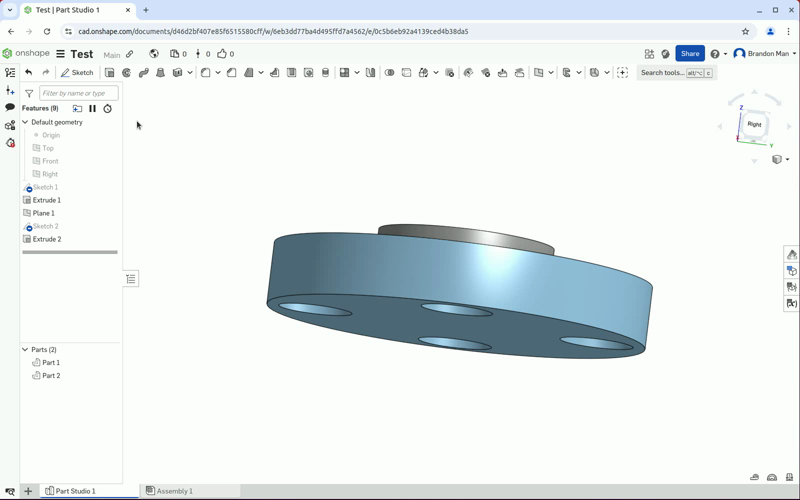
key(right, 3)
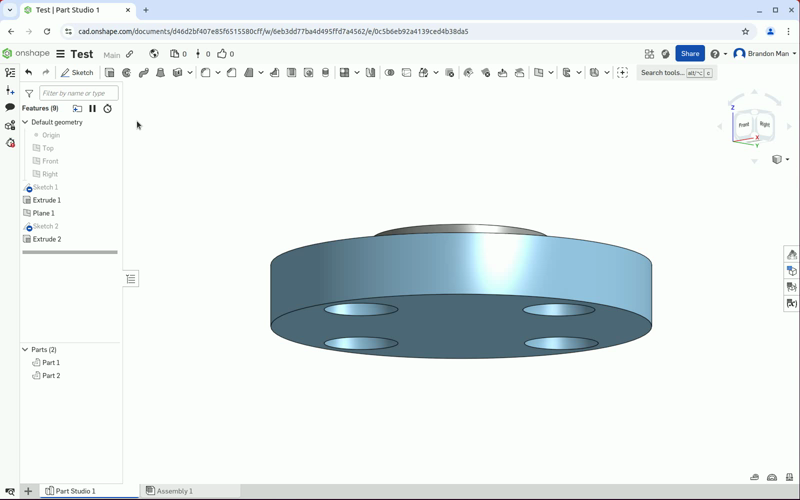
key(down, 3)
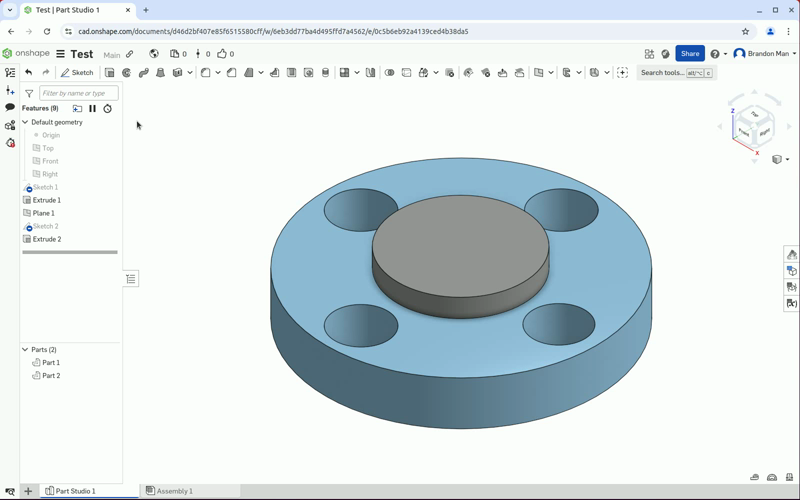
mouse_move(73, 189)
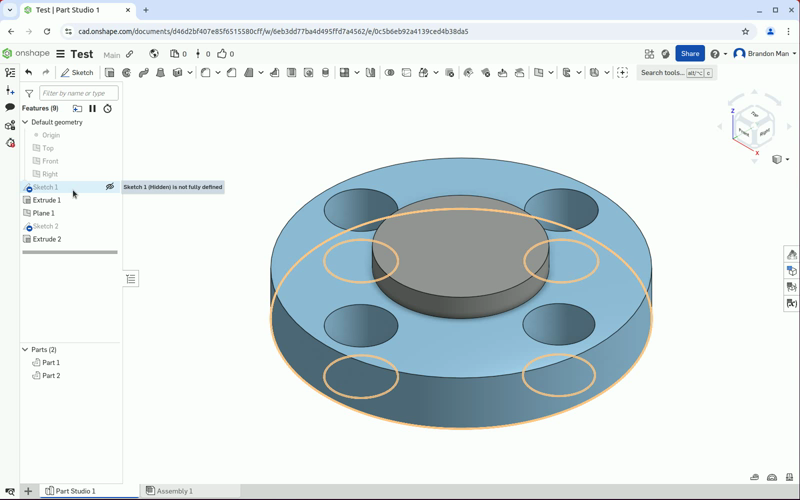
click(73, 189)